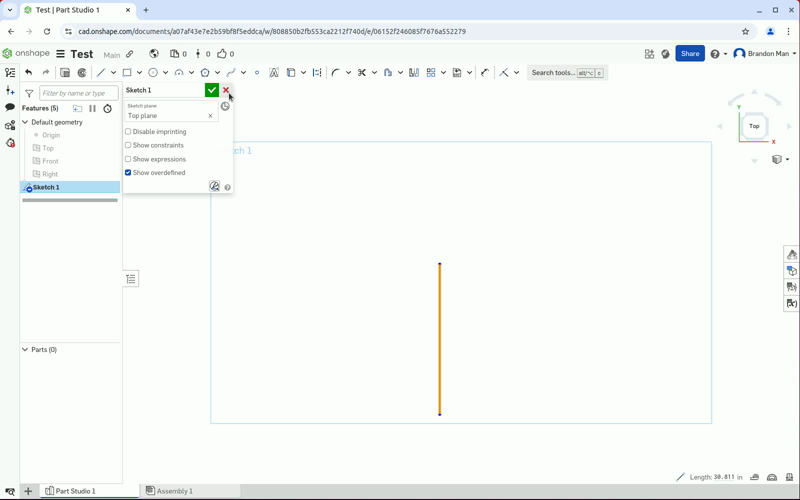
key(shift+h)
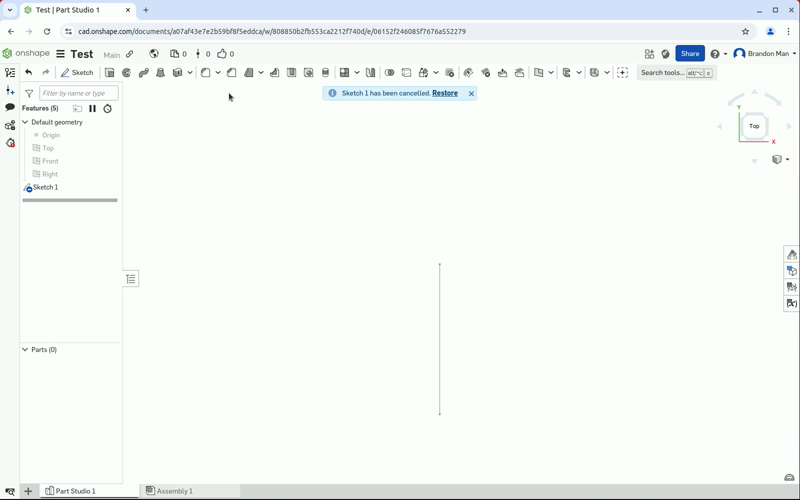
key(shift+s)
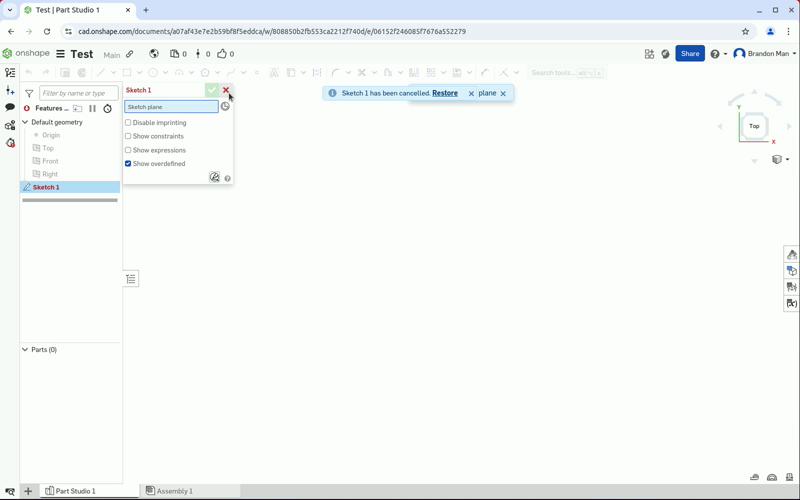
mouse_move(73, 150)
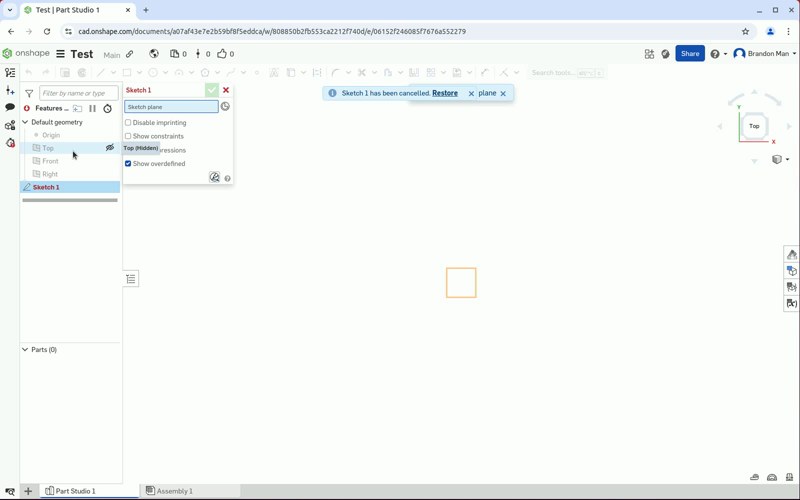
click(73, 150)
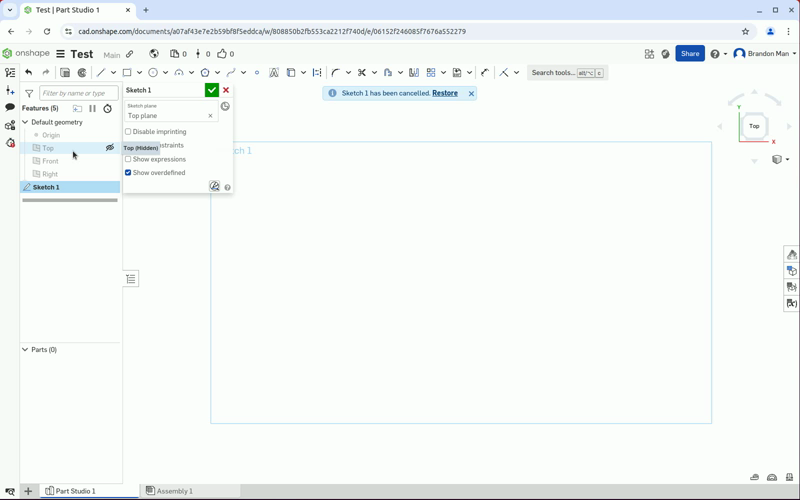
mouse_move(73, 352)
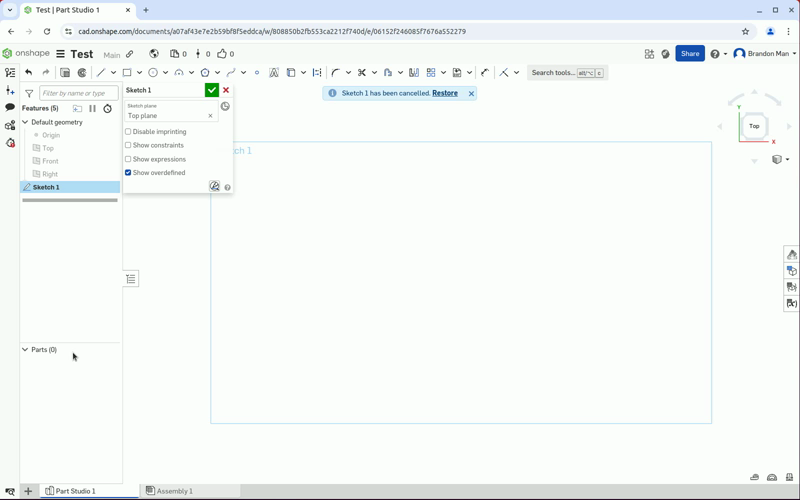
key(y)
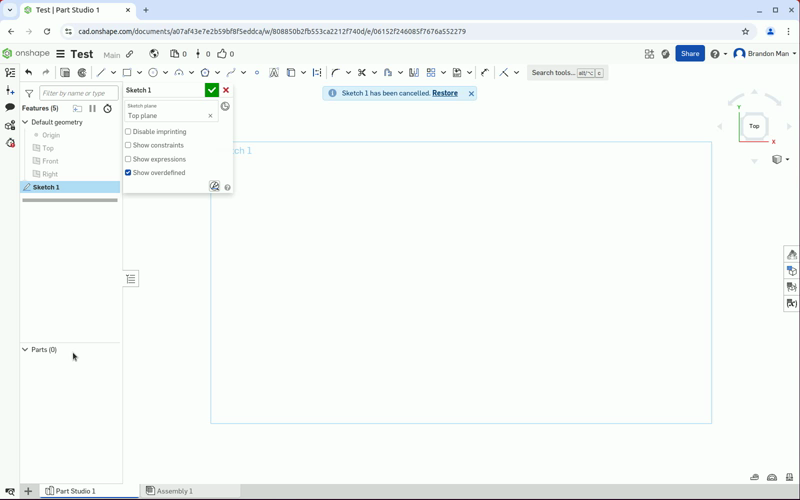
key(l)
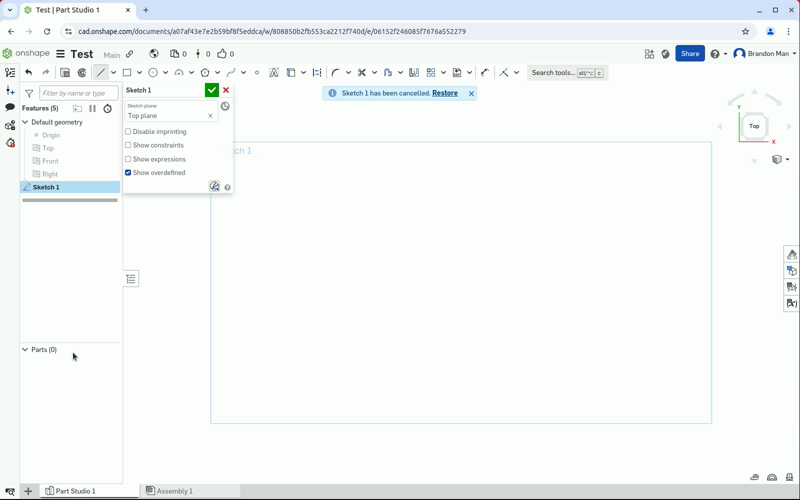
key_down(shift)
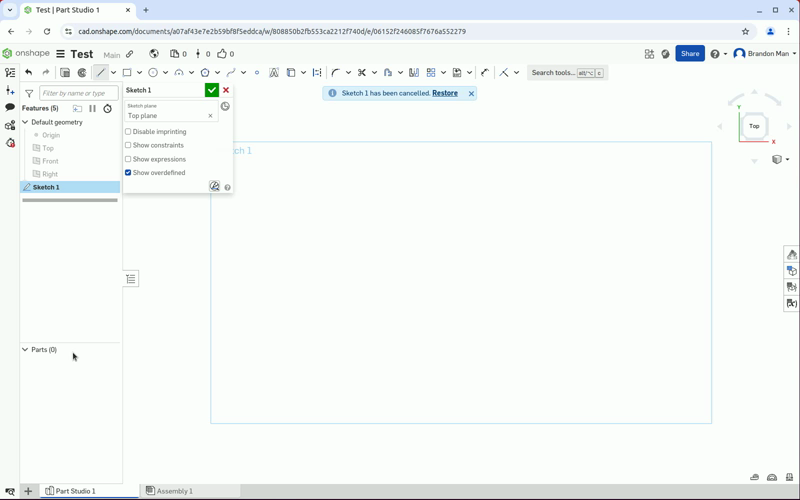
mouse_move(358, 328)
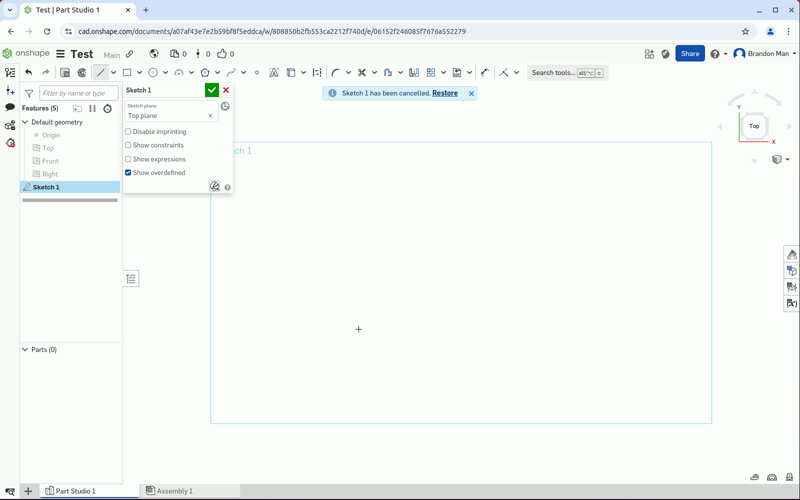
click(358, 328)
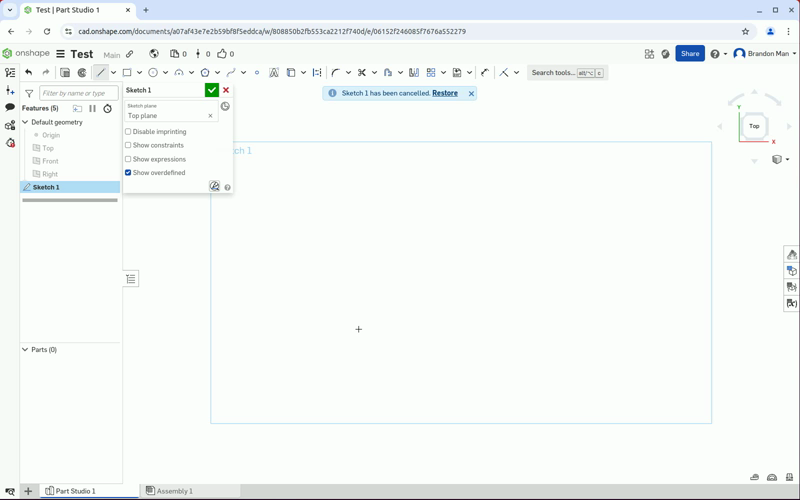
key_up(shift)
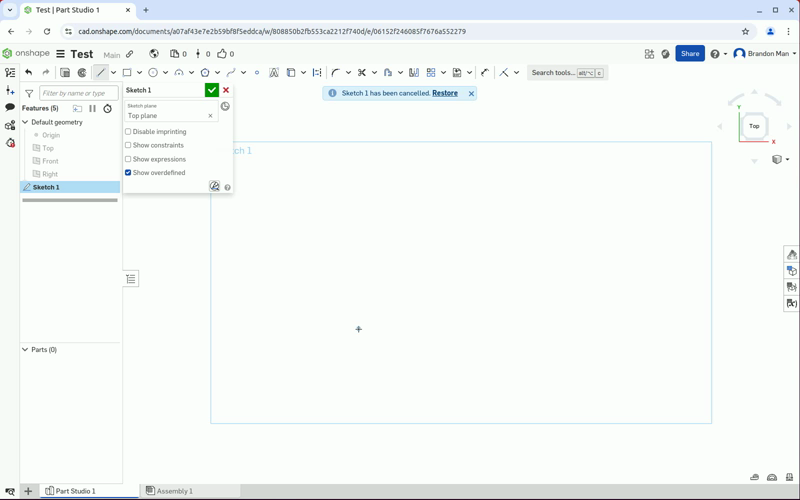
key_down(shift)
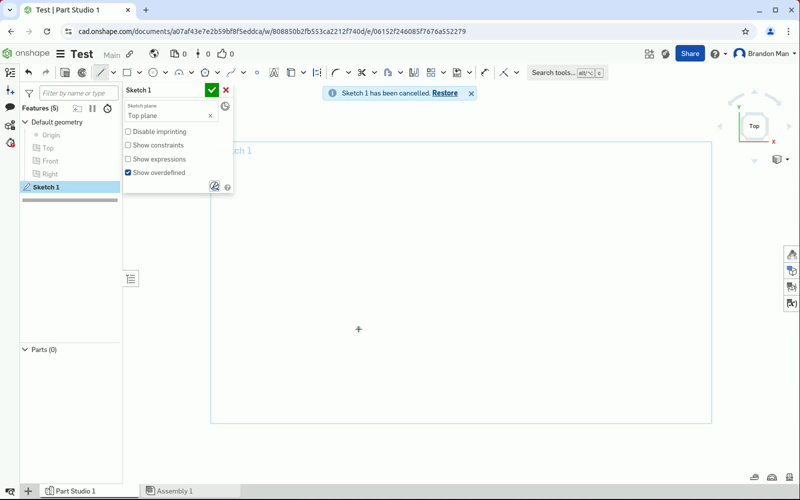
mouse_move(501, 328)
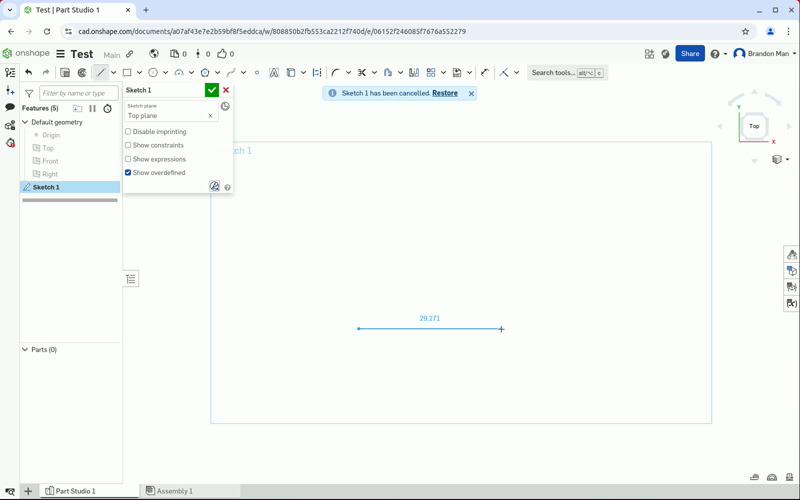
click(501, 328)
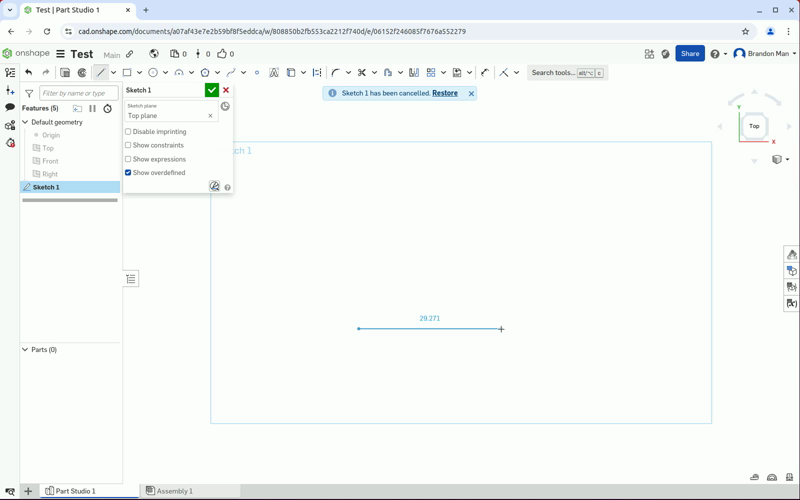
key_up(shift)
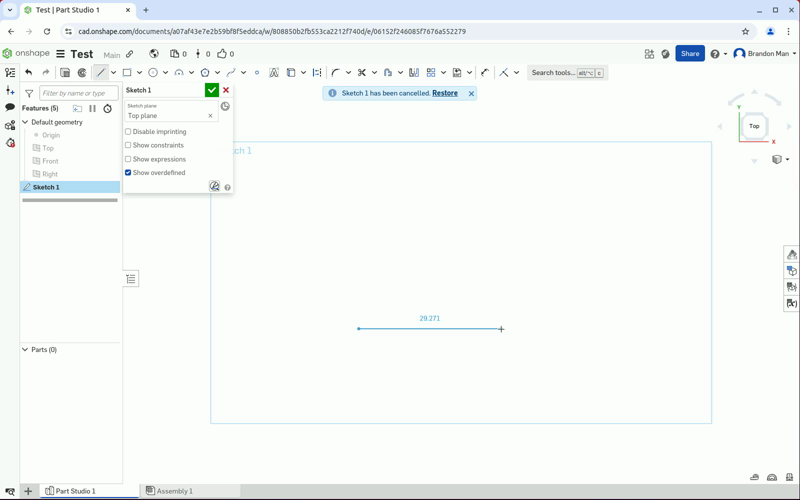
key_down(shift)
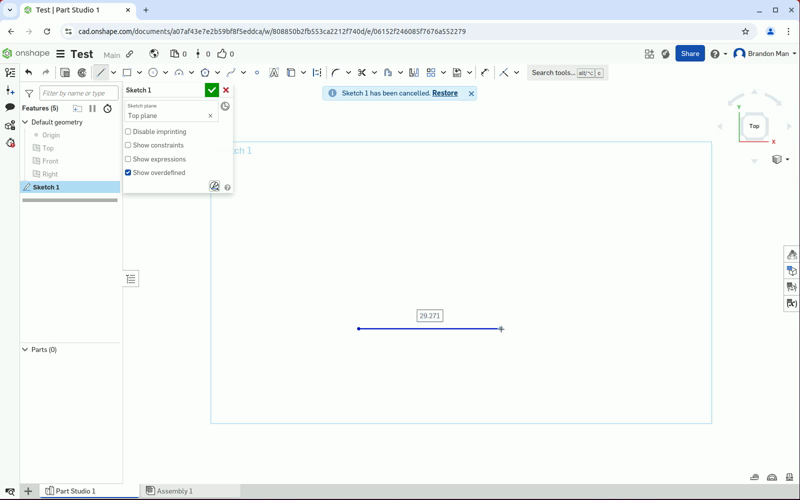
mouse_move(531, 328)
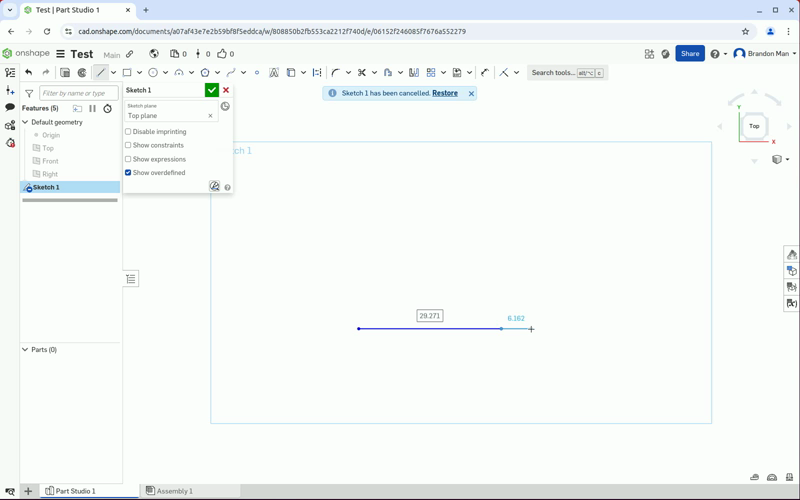
mouse_move(501, 292)
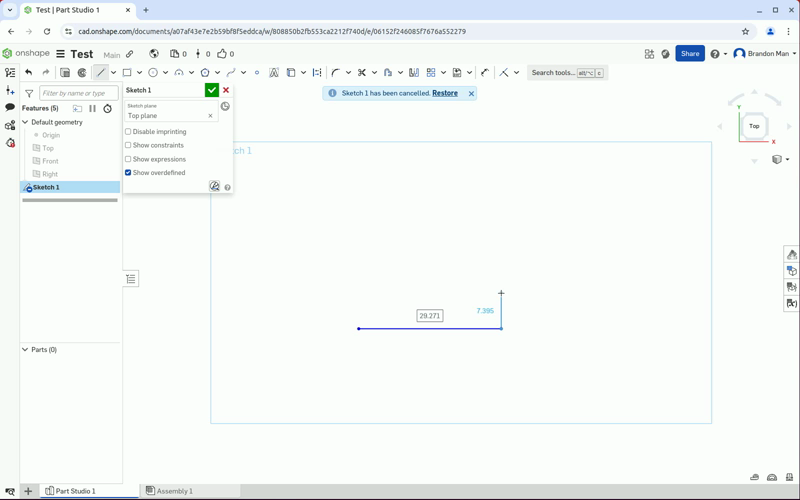
click(501, 292)
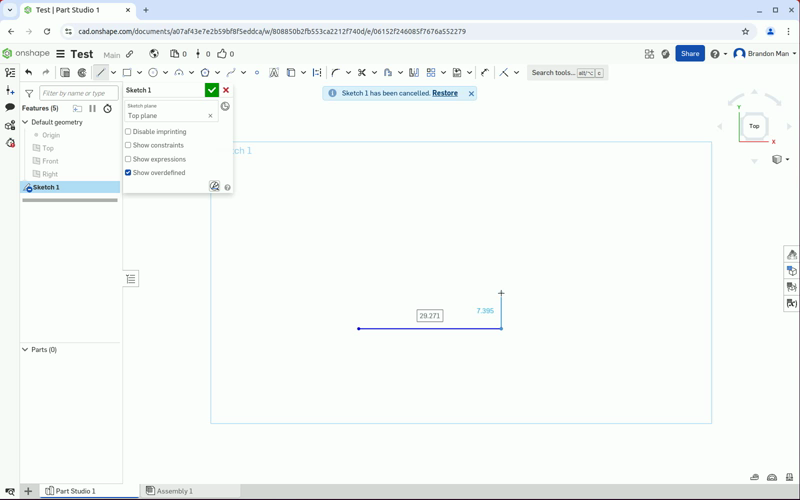
key_up(shift)
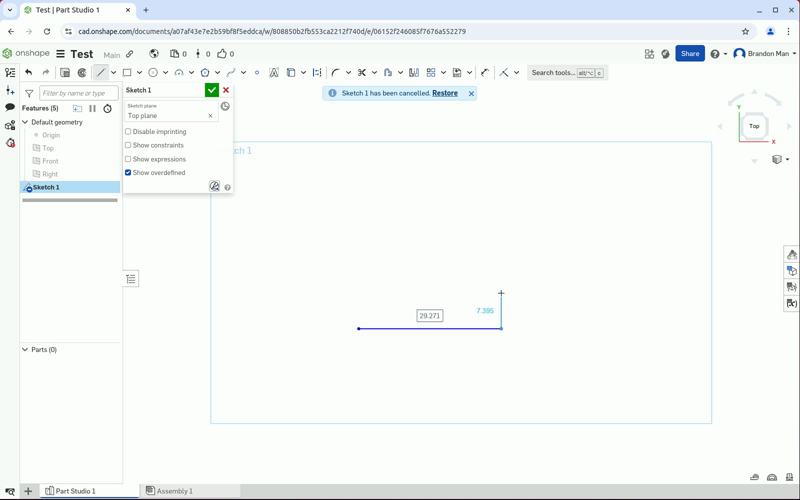
key_down(shift)
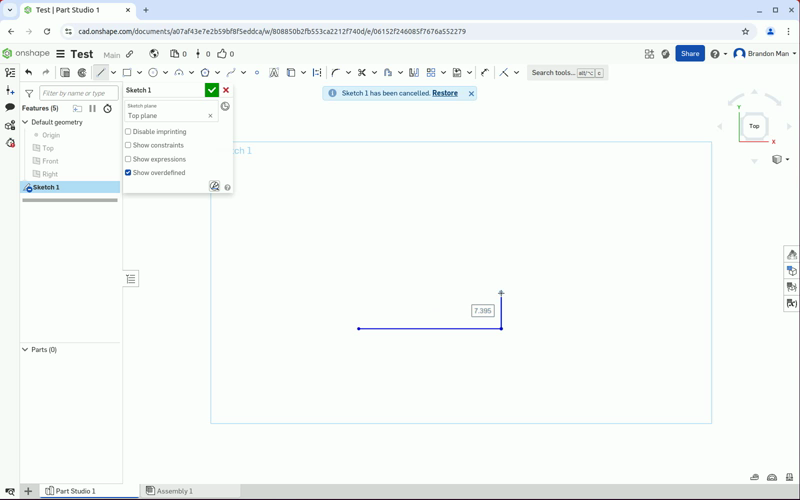
mouse_move(531, 292)
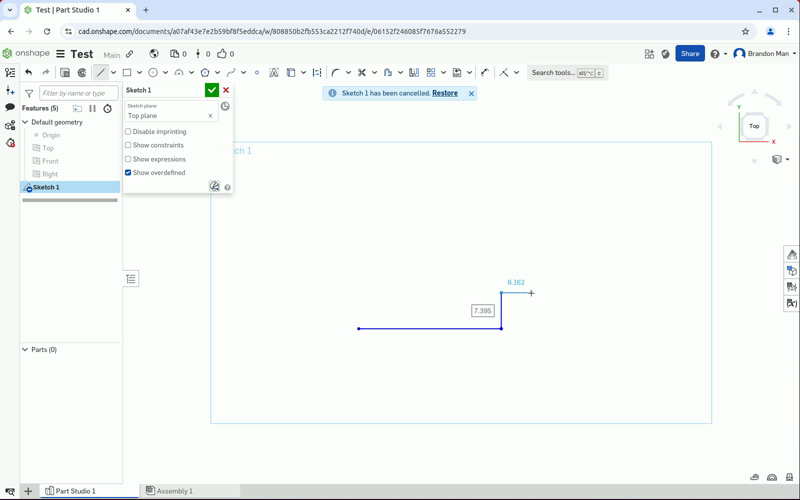
mouse_move(501, 256)
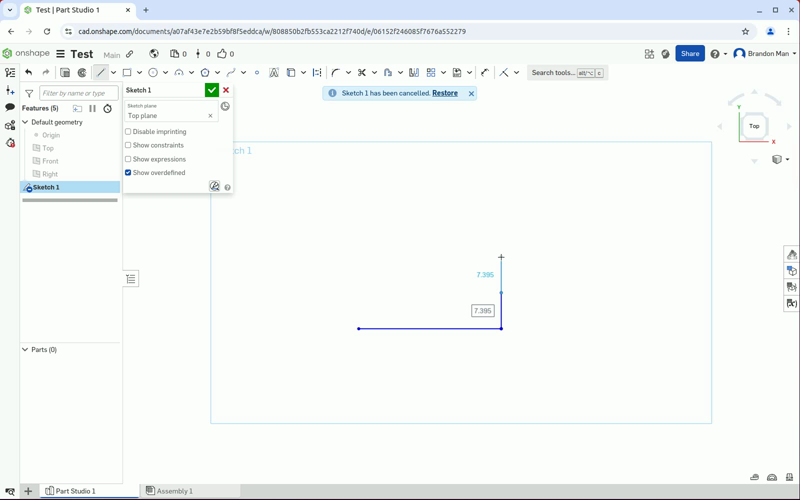
click(501, 256)
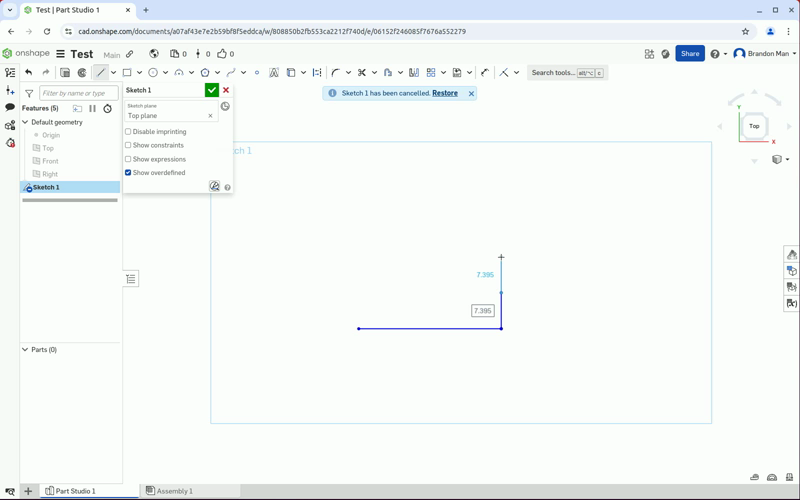
key_up(shift)
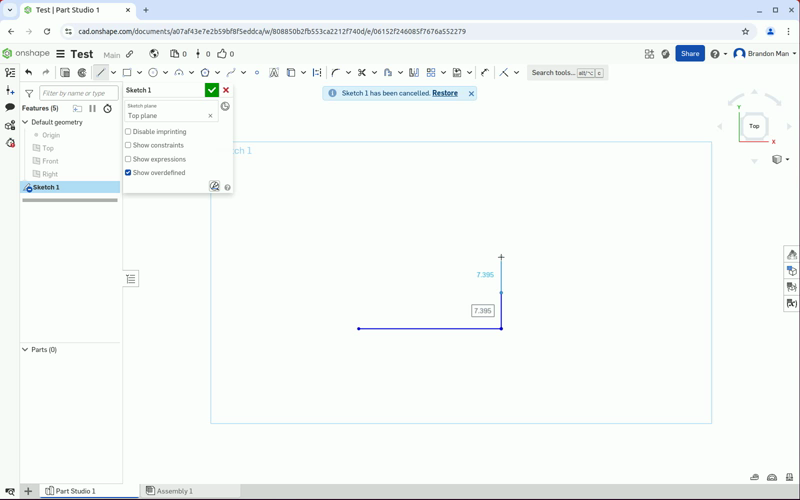
key_down(shift)
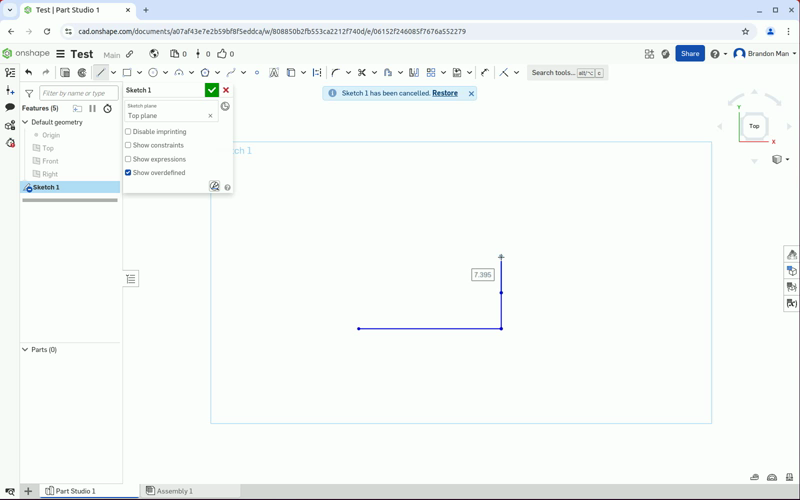
mouse_move(531, 256)
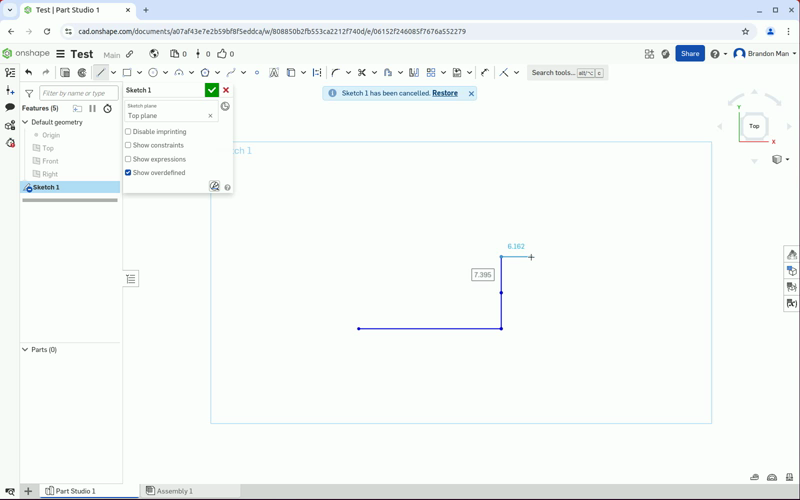
mouse_move(501, 222)
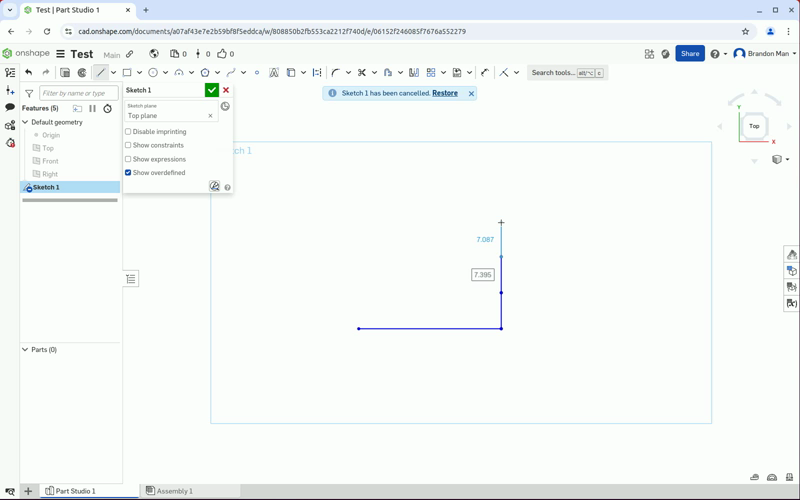
click(501, 222)
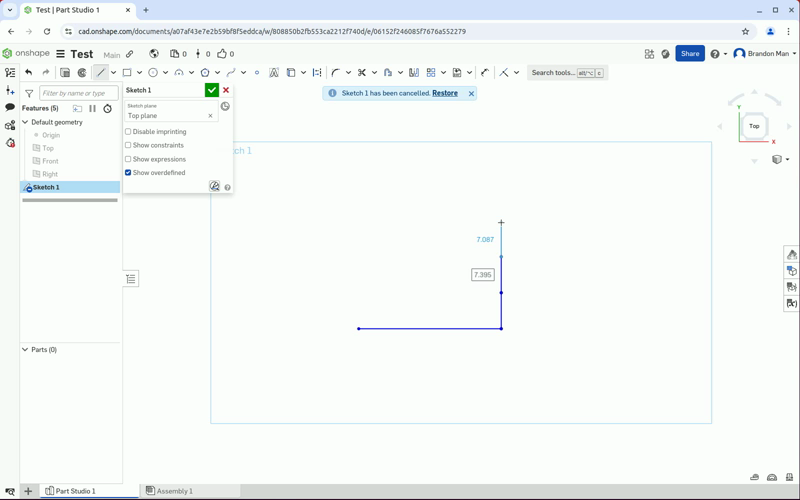
key_up(shift)
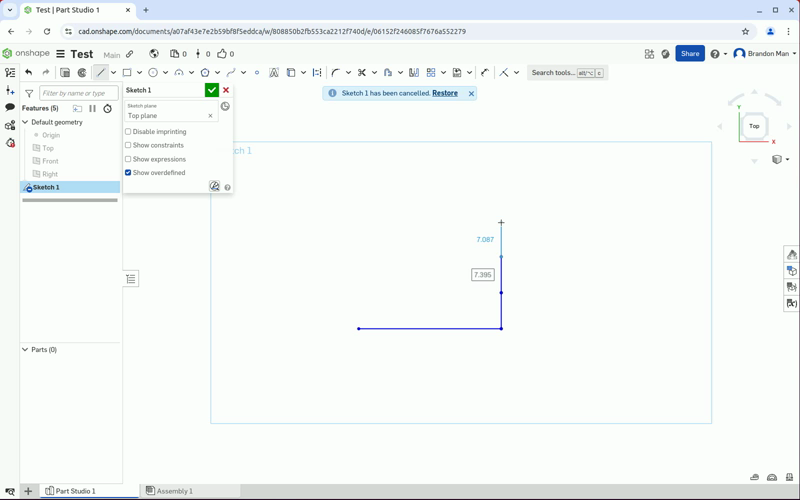
key_down(shift)
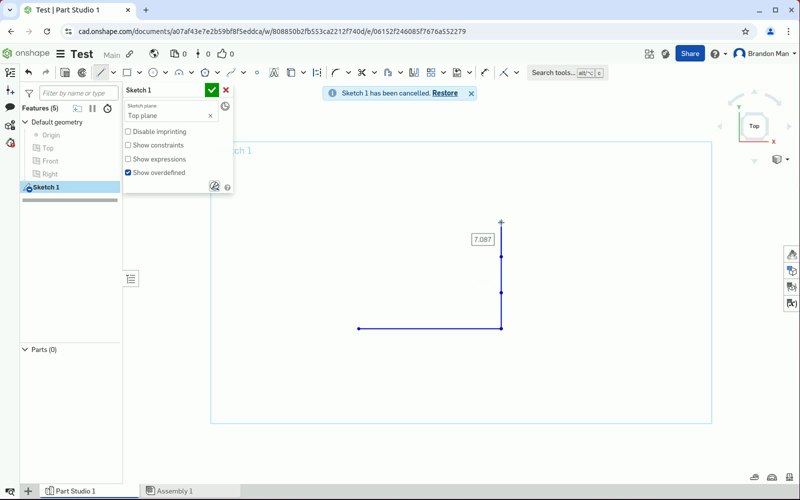
mouse_move(358, 222)
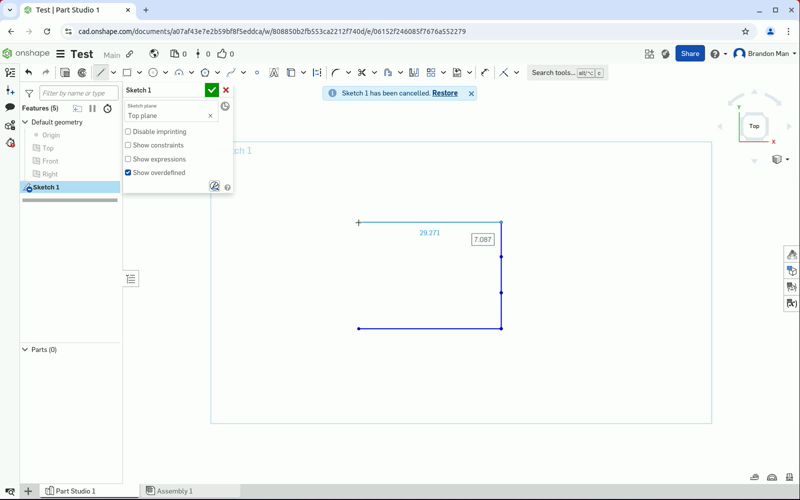
click(358, 222)
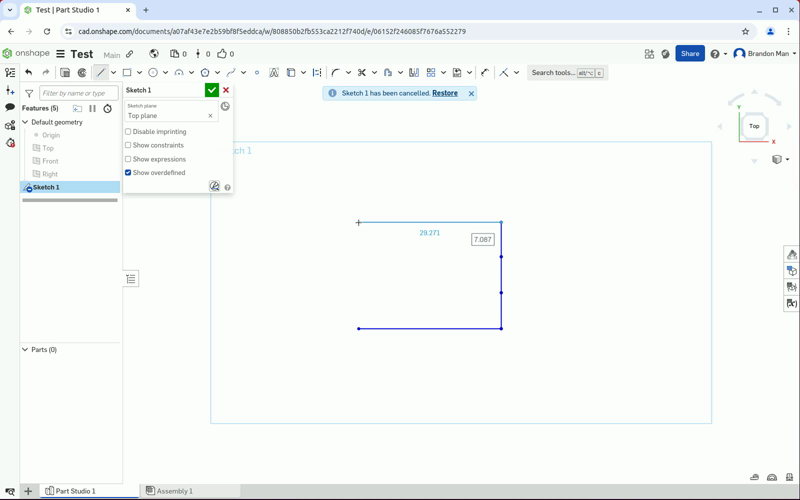
key_up(shift)
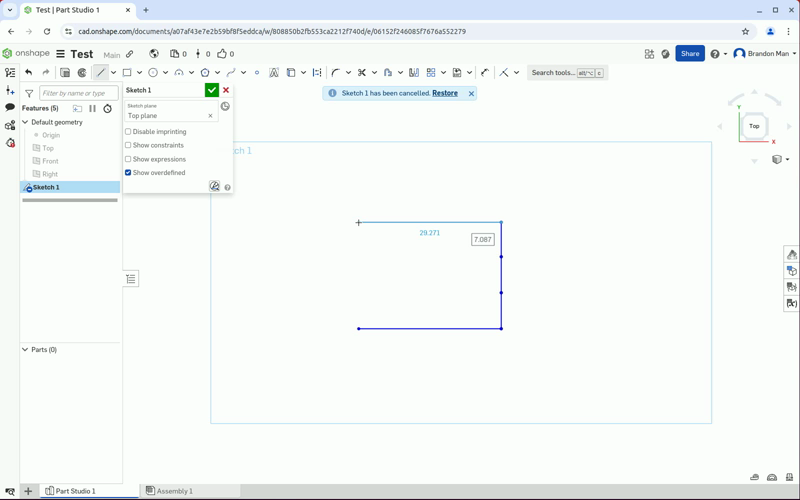
key_down(shift)
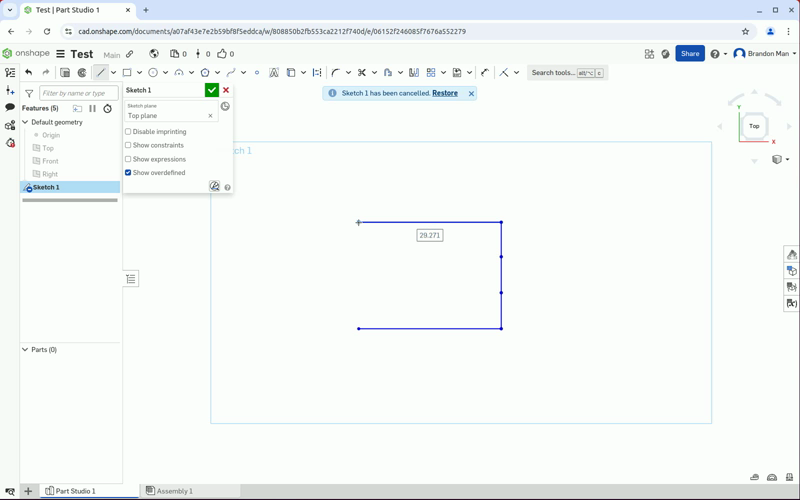
mouse_move(358, 328)
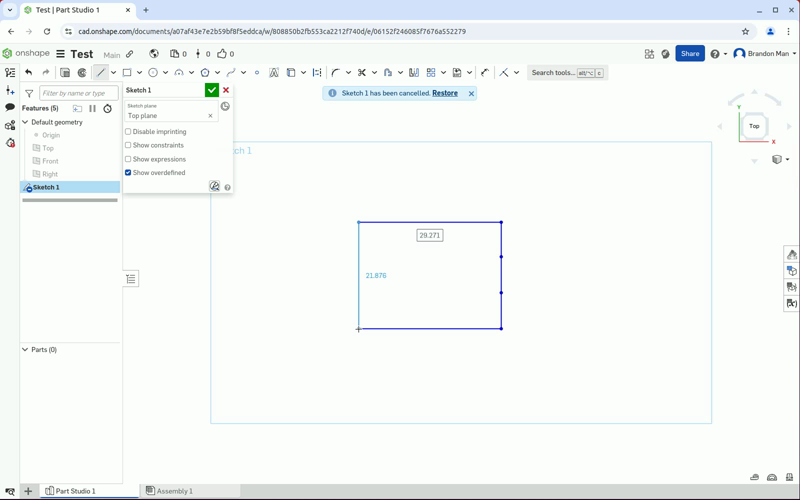
key_up(shift)
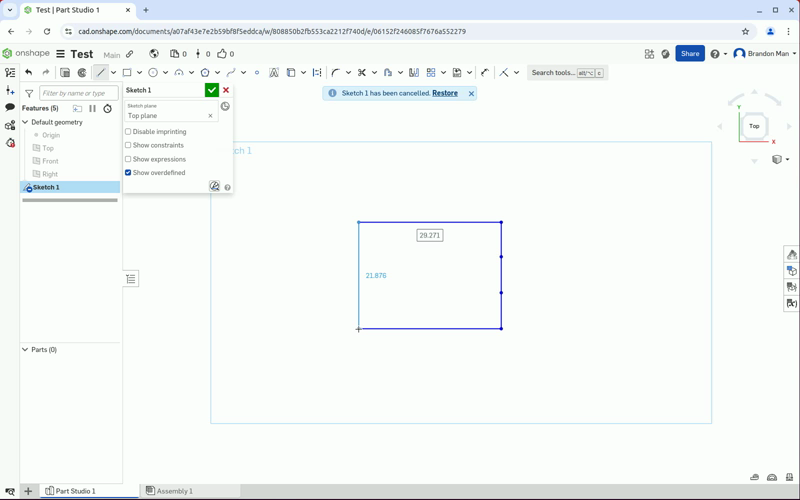
click(358, 328)
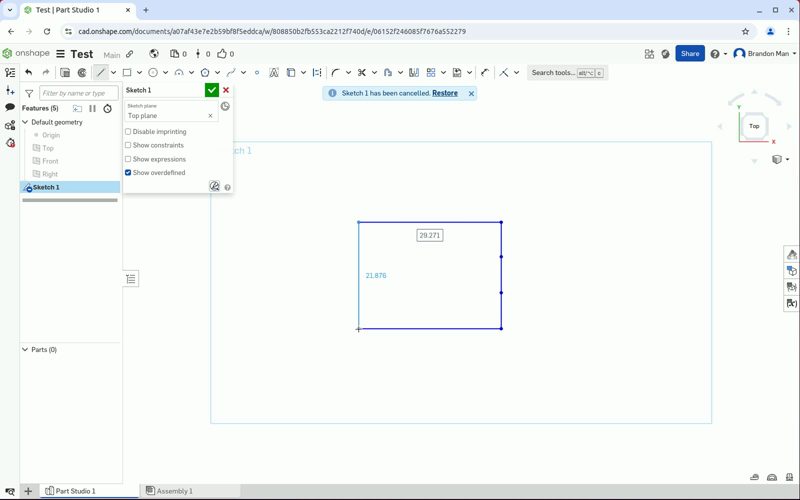
key(esc)
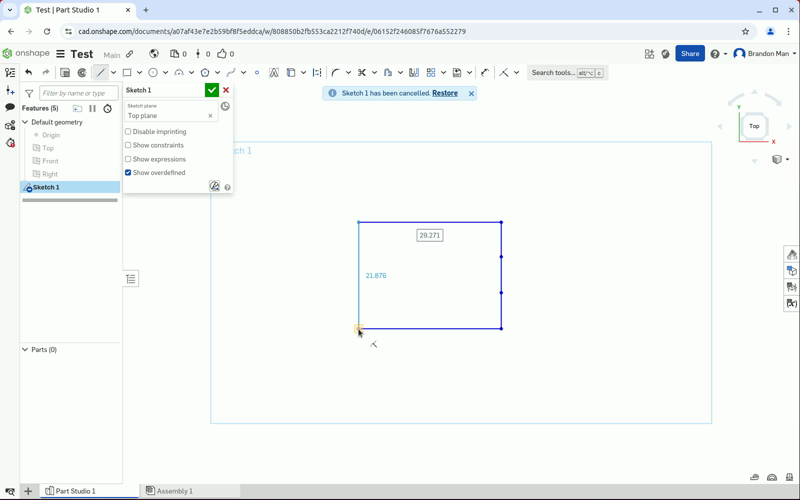
mouse_move(419, 272)
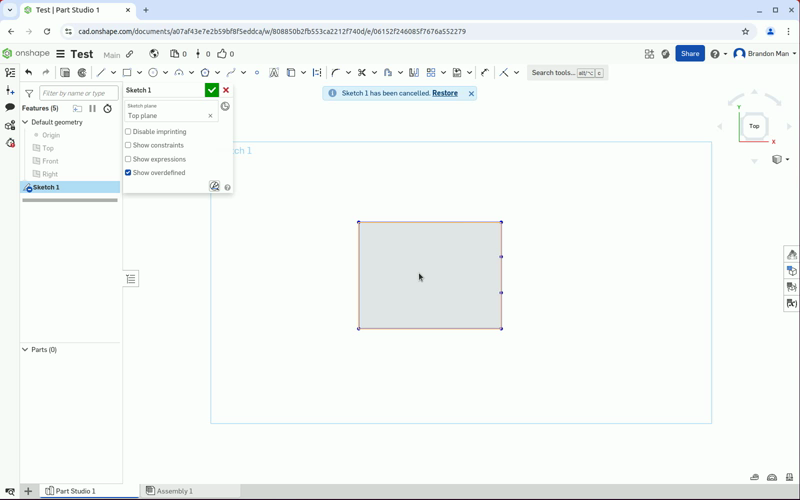
click(419, 272)
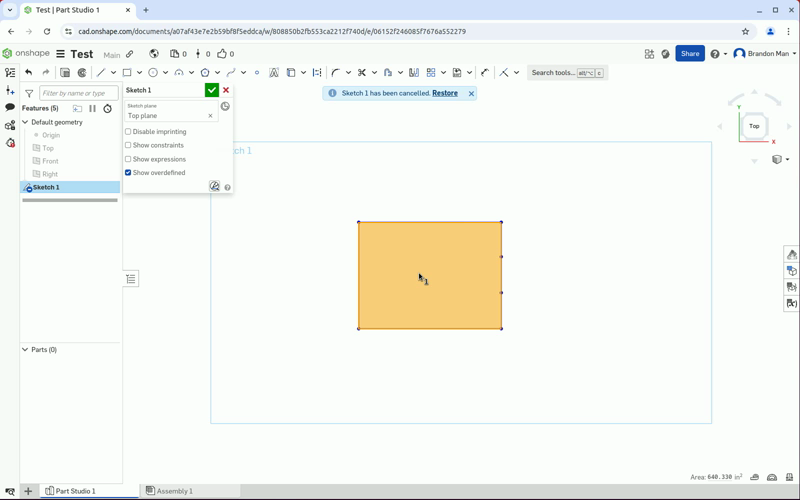
mouse_move(73, 352)
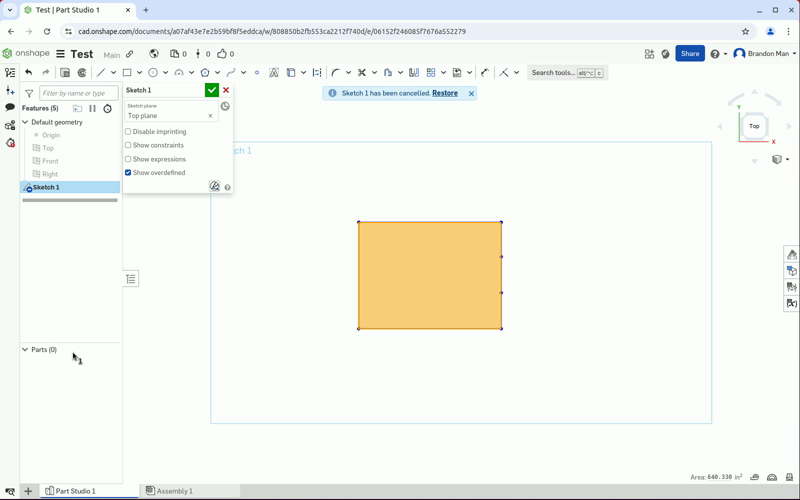
key(shift+y)
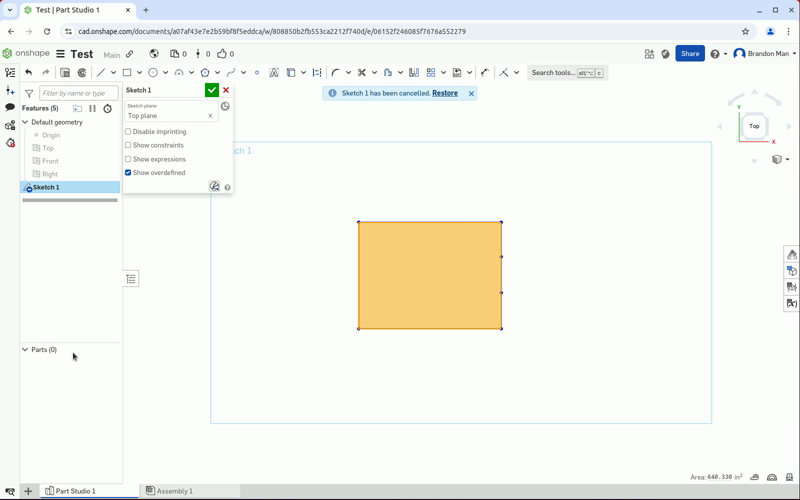
key(shift+e)
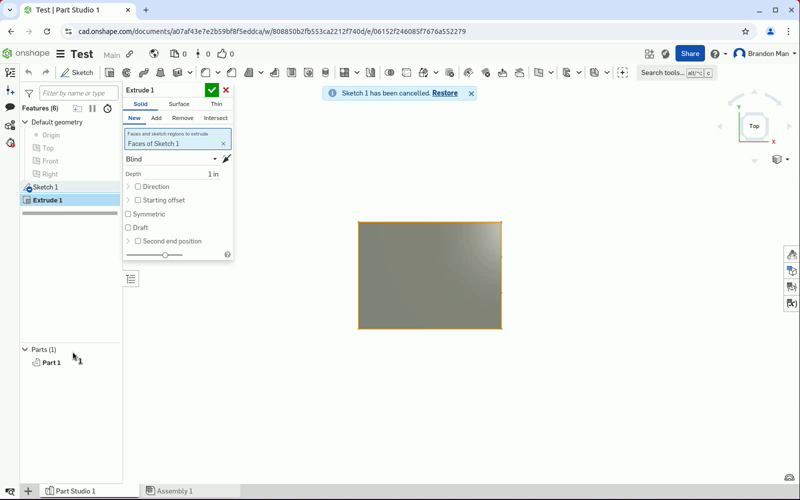
mouse_move(143, 106)
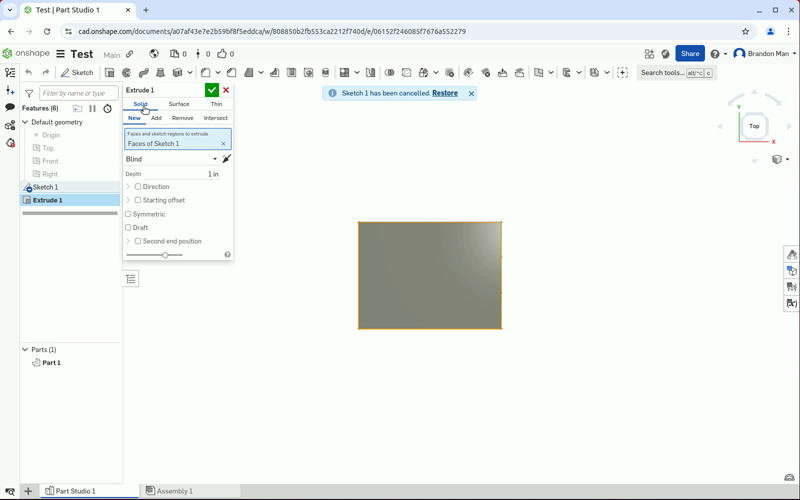
click(143, 106)
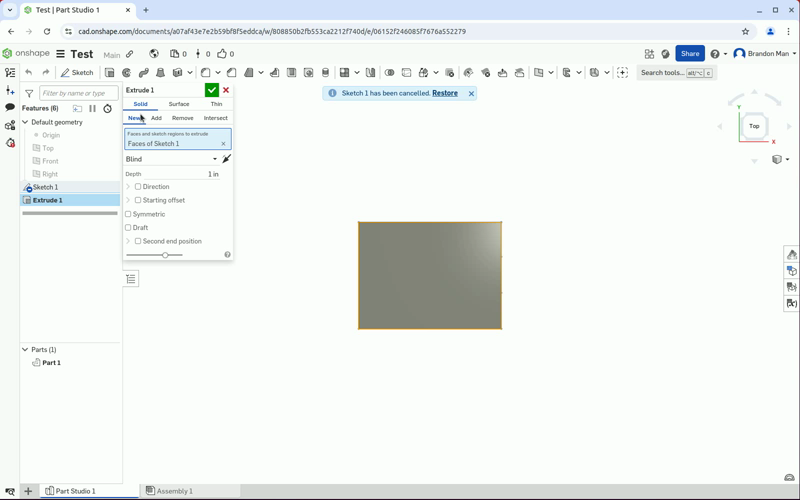
mouse_move(137, 120)
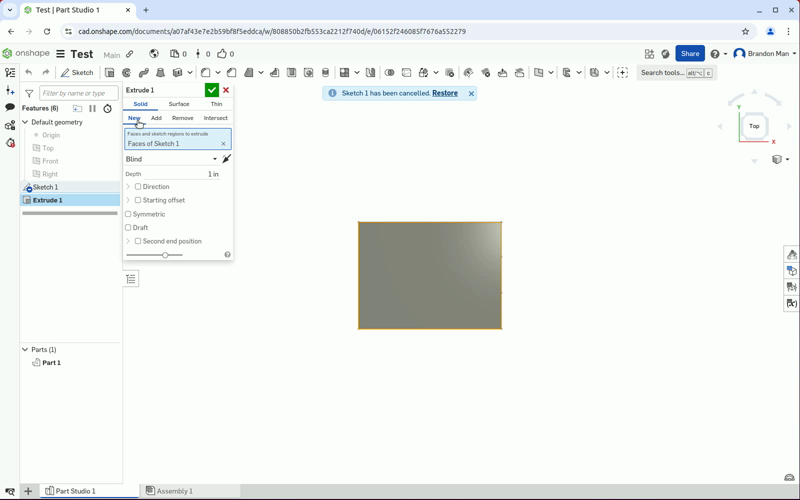
click(137, 120)
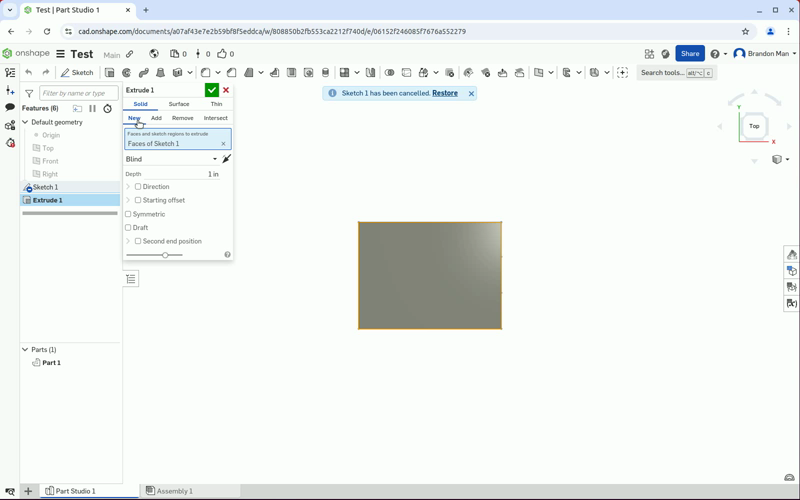
key(tab, 4)
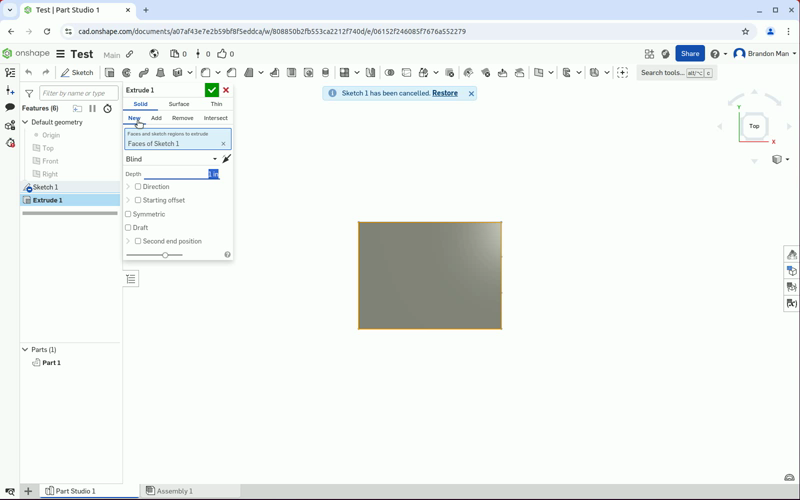
text(14.683)
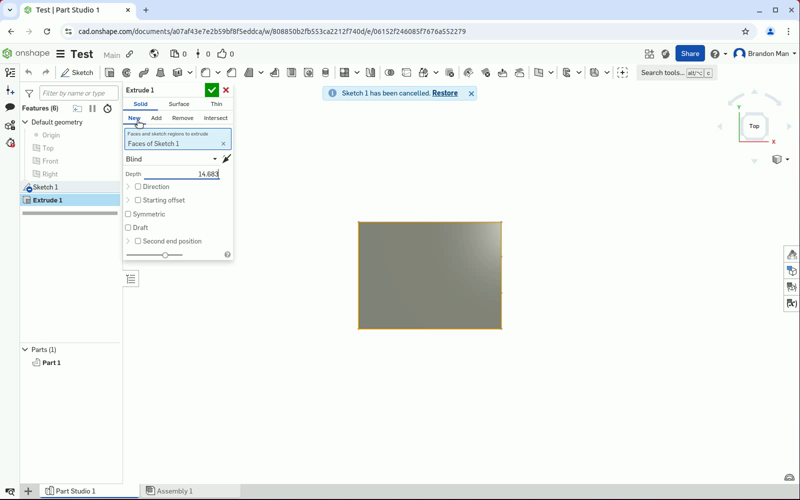
key(enter)
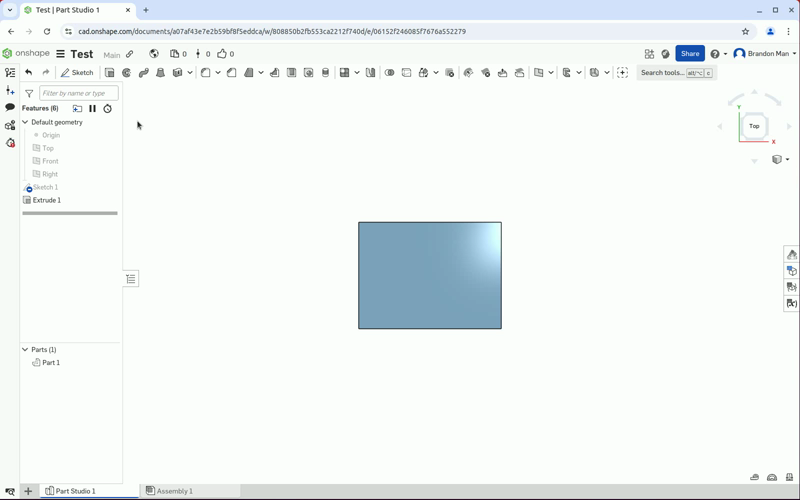
key(shift+h)
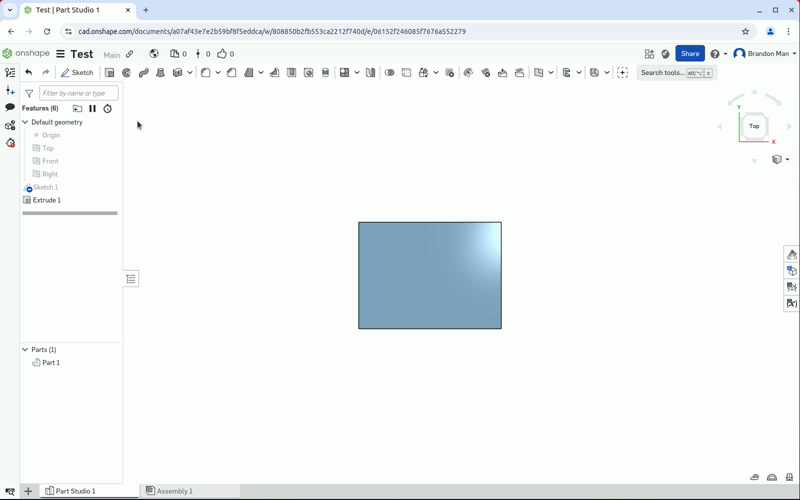
key(shift+h)
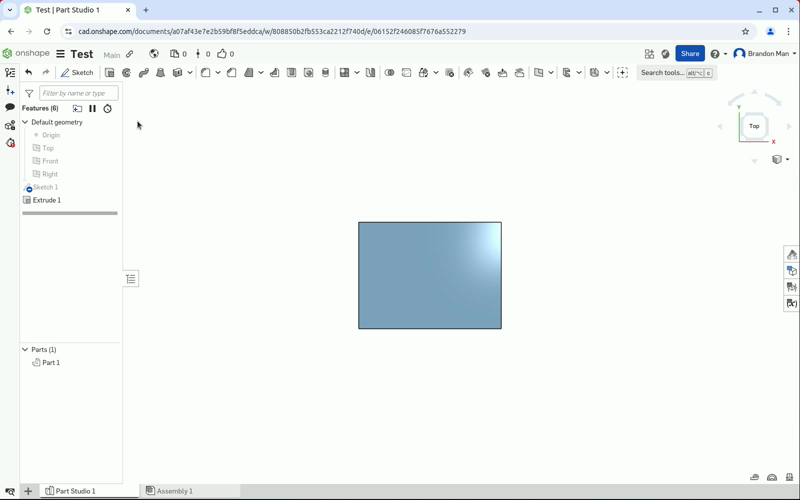
mouse_move(73, 189)
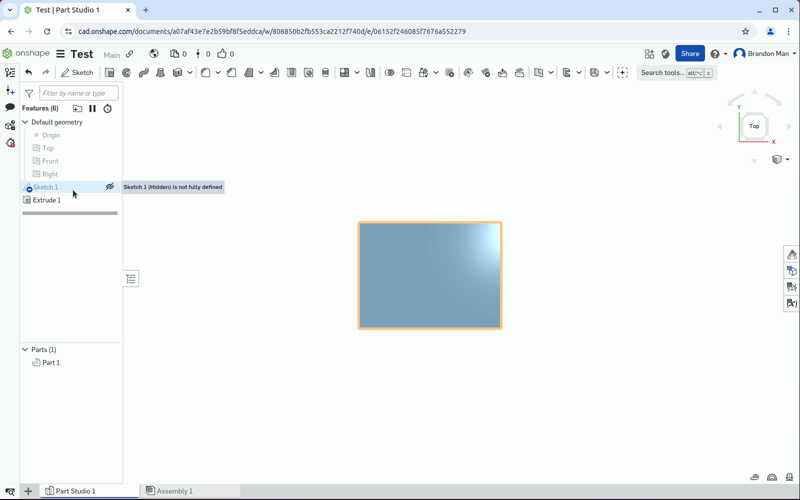
click(73, 189)
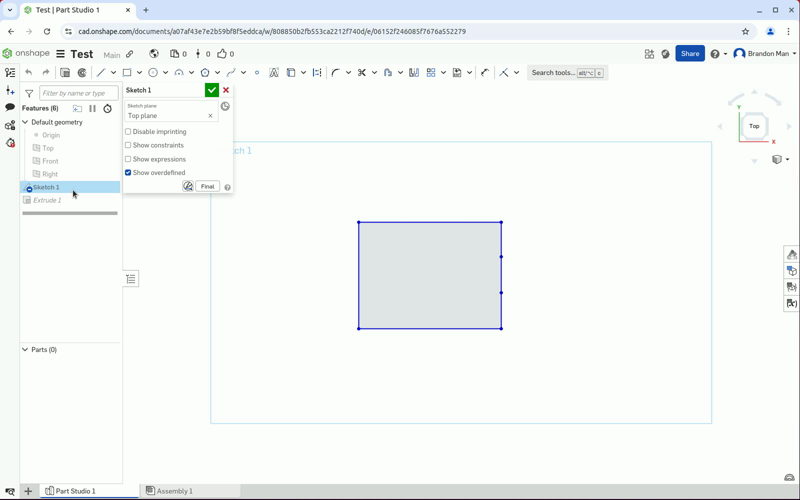
mouse_move(229, 92)
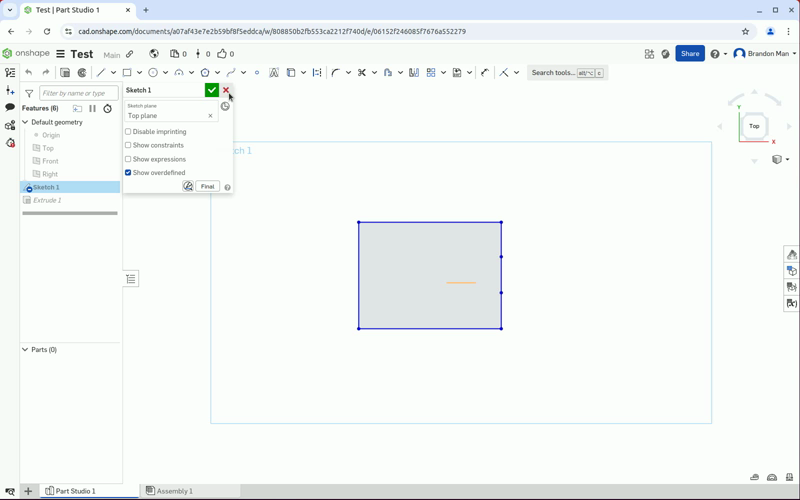
click(229, 92)
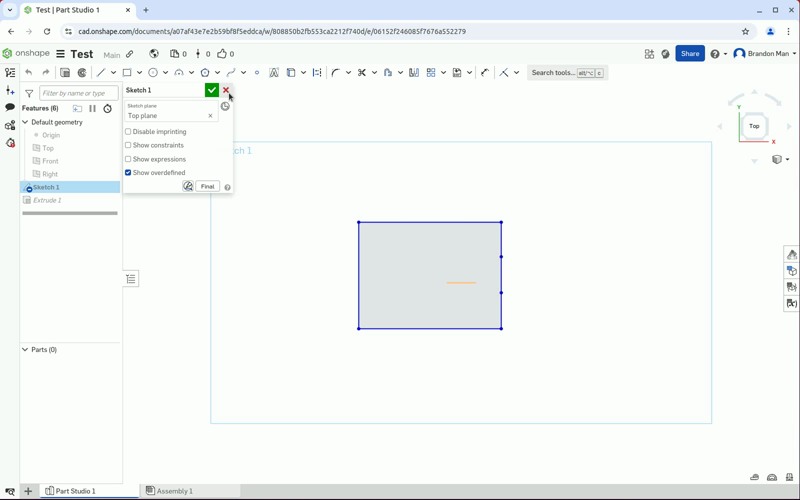
key(shift+s)
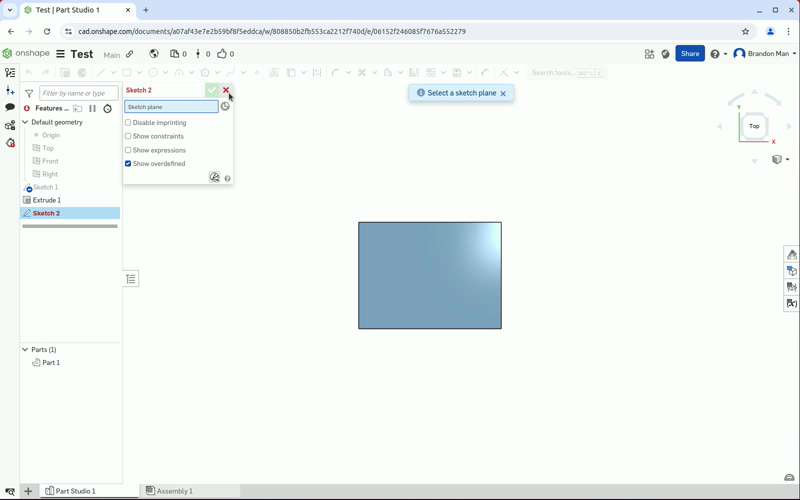
mouse_move(73, 150)
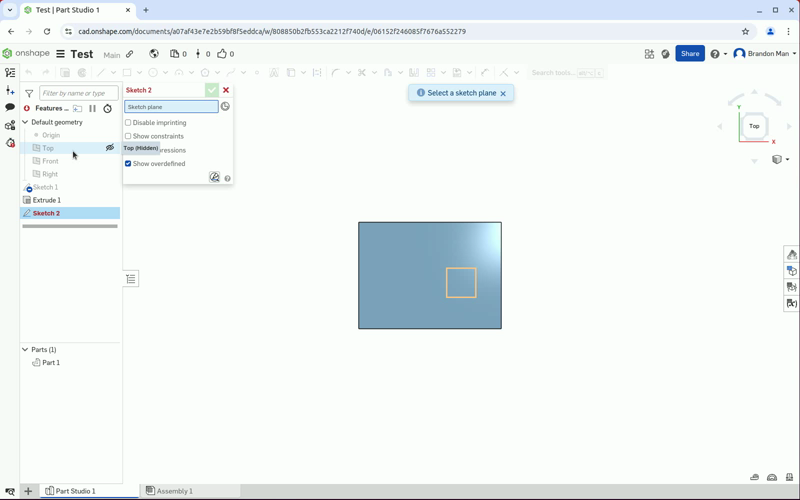
click(73, 150)
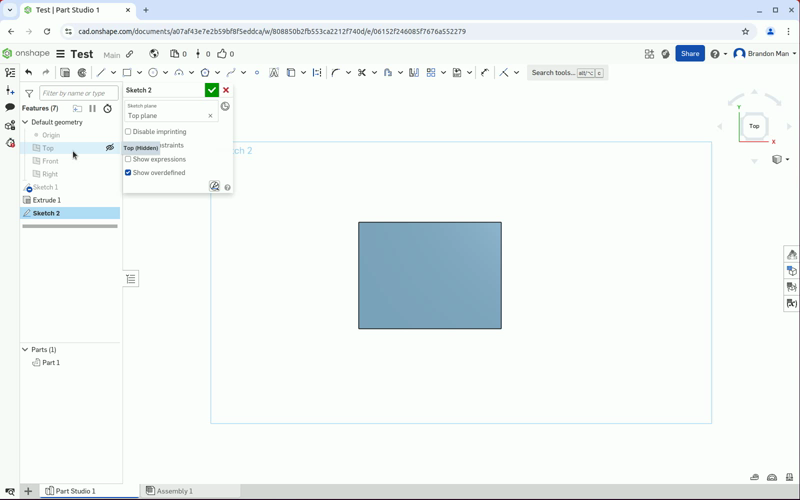
mouse_move(73, 352)
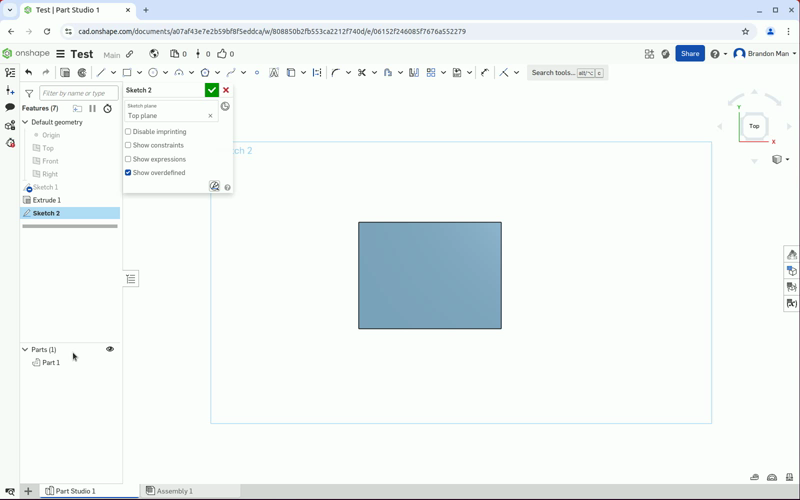
key(y)
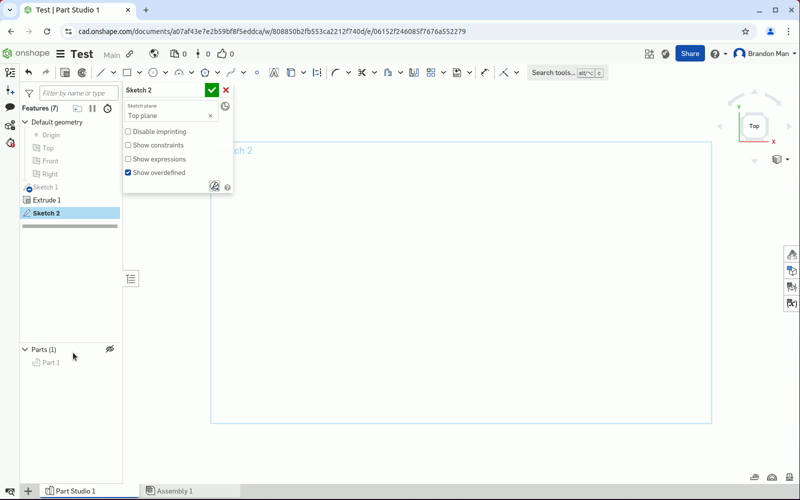
key(l)
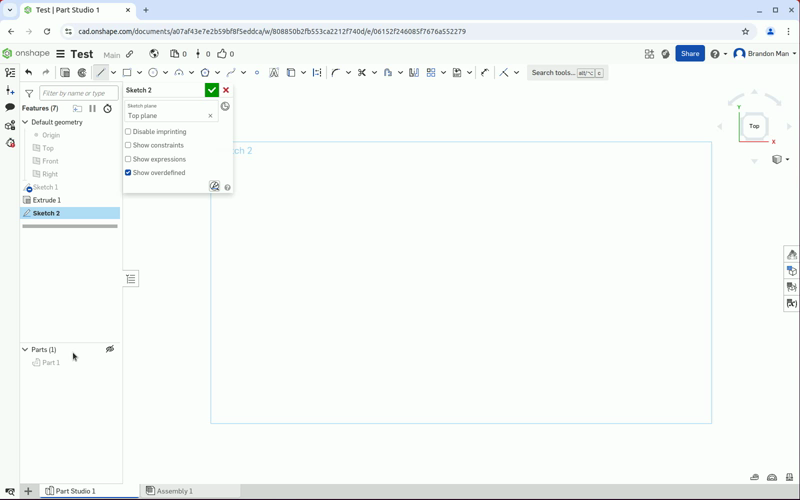
key_down(shift)
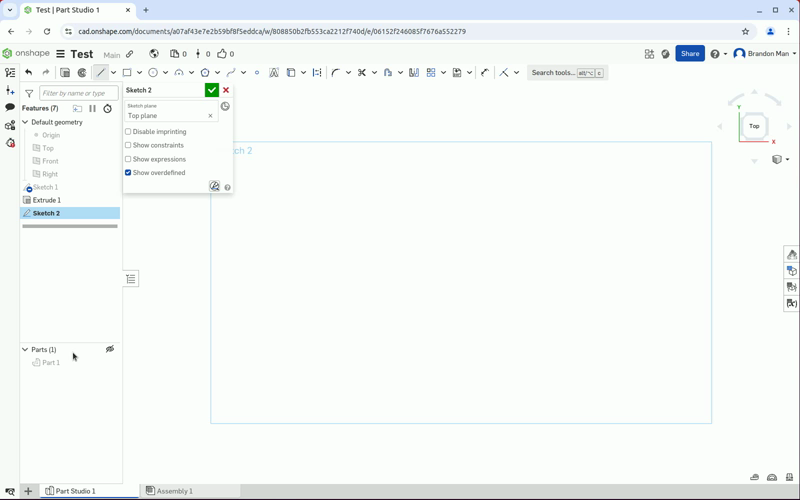
mouse_move(501, 292)
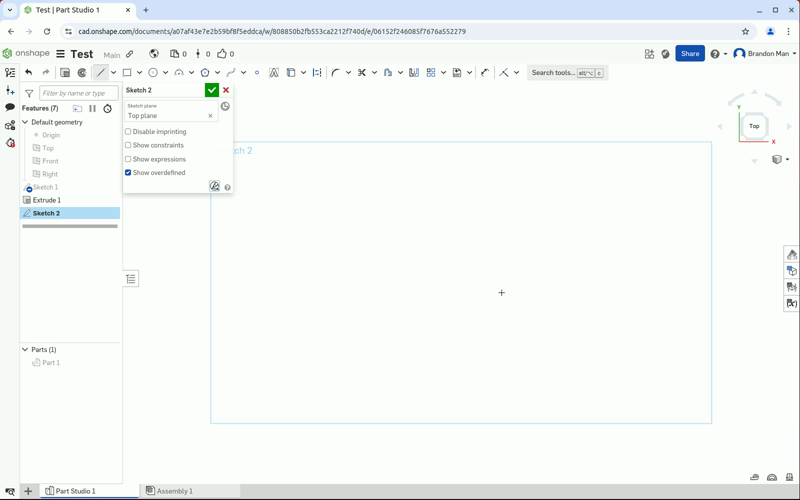
click(501, 292)
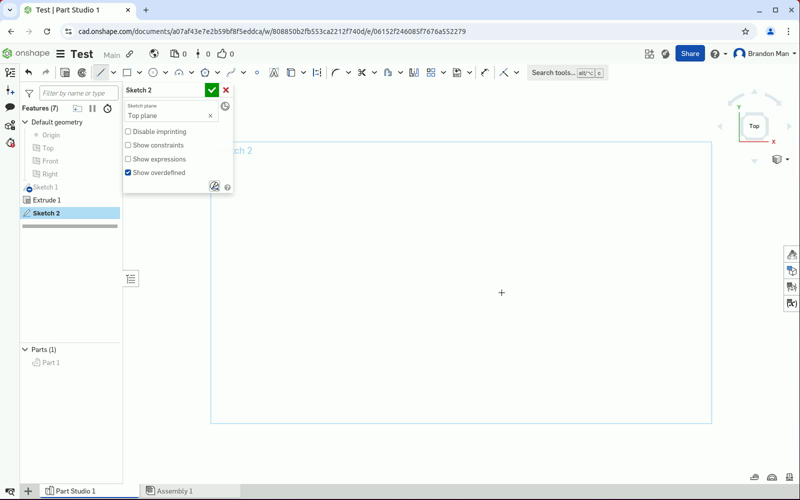
key_up(shift)
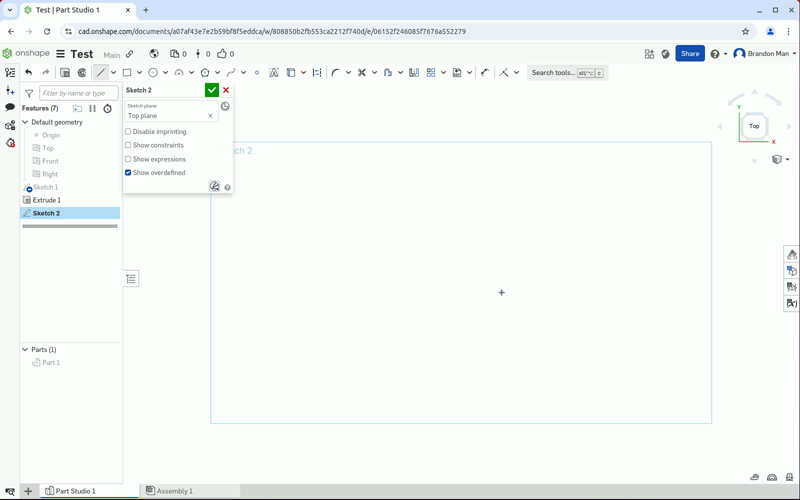
key_down(shift)
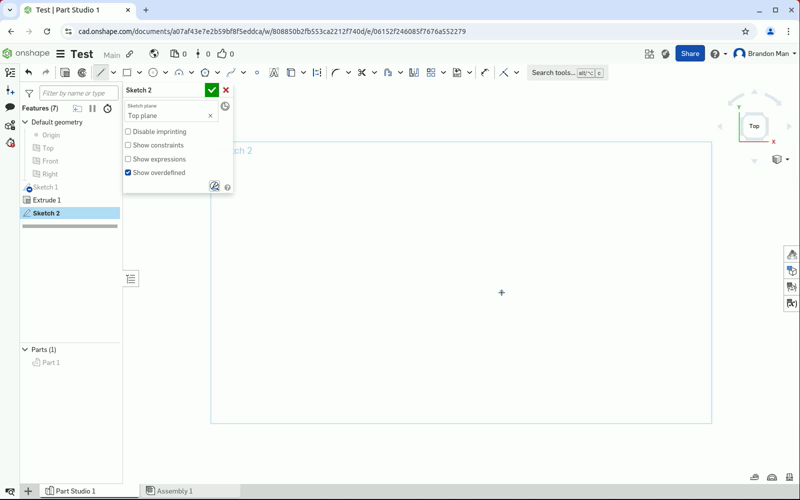
mouse_move(573, 328)
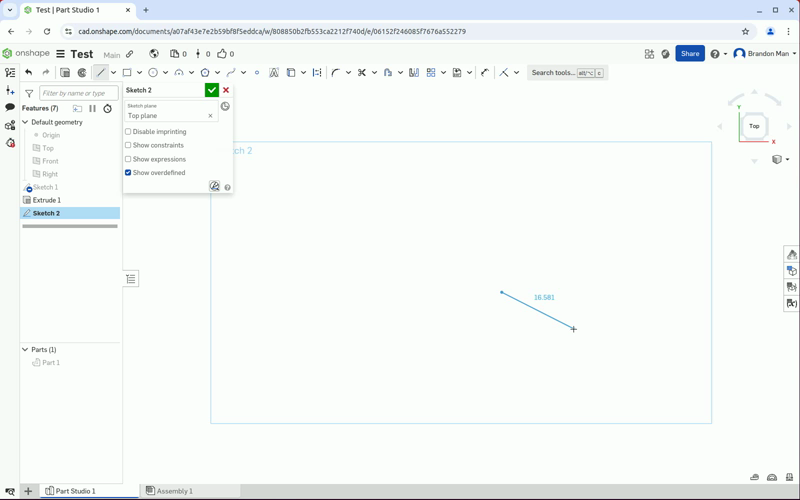
click(573, 328)
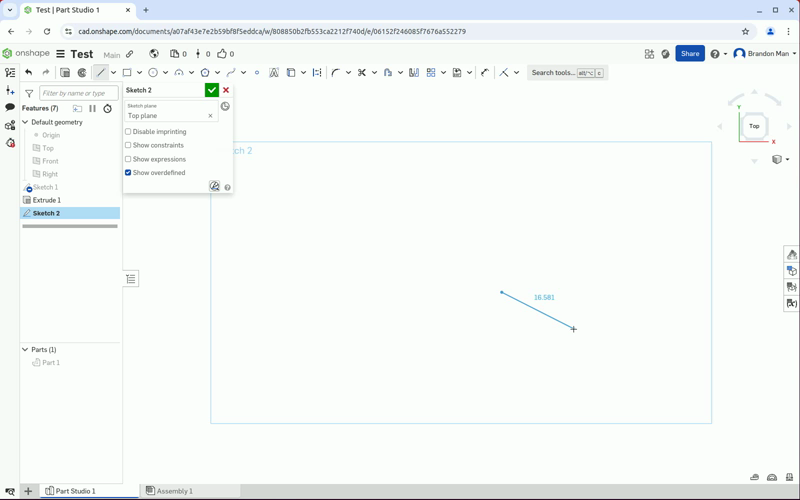
key_up(shift)
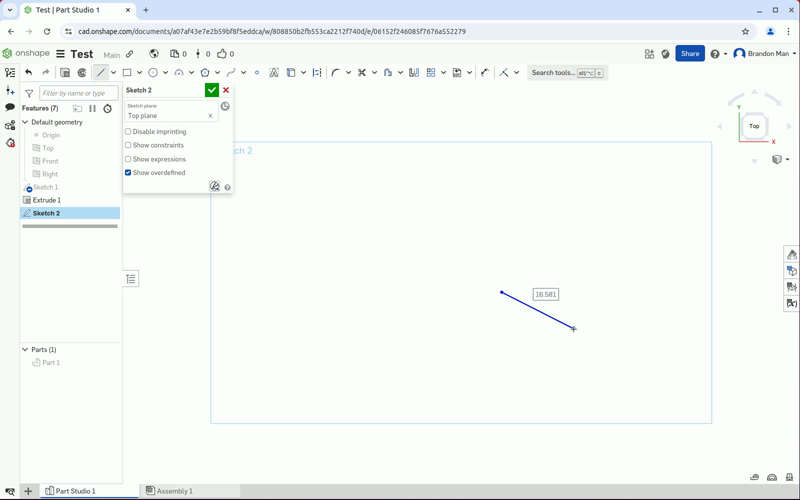
key_down(shift)
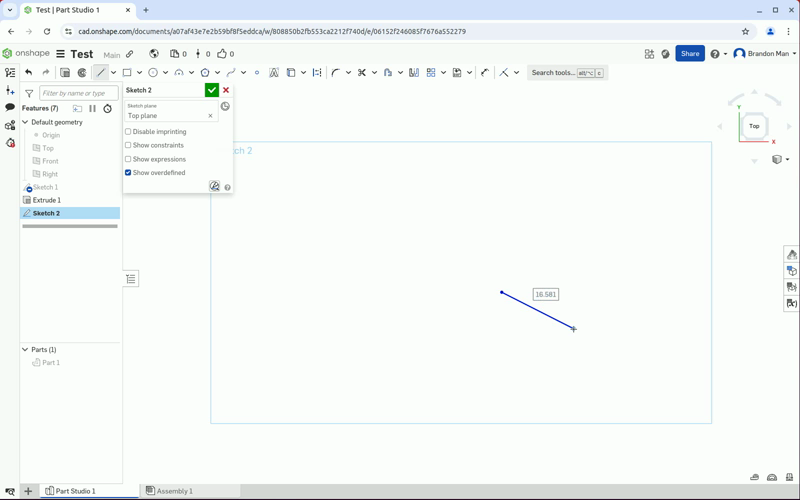
mouse_move(573, 256)
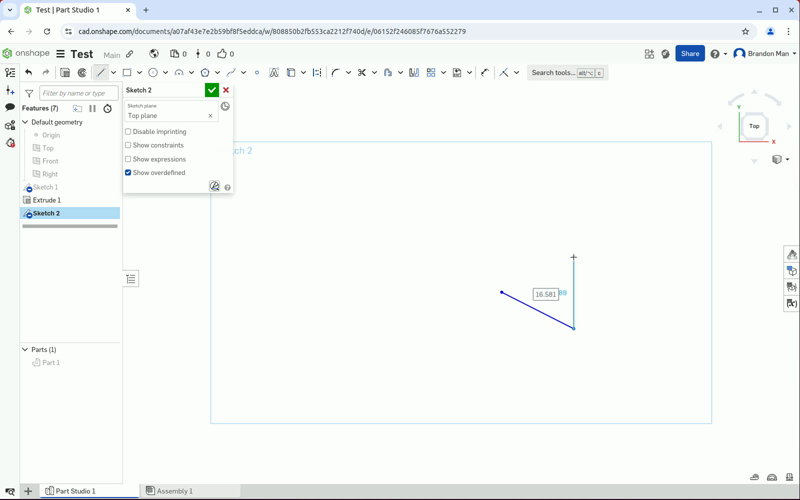
click(573, 256)
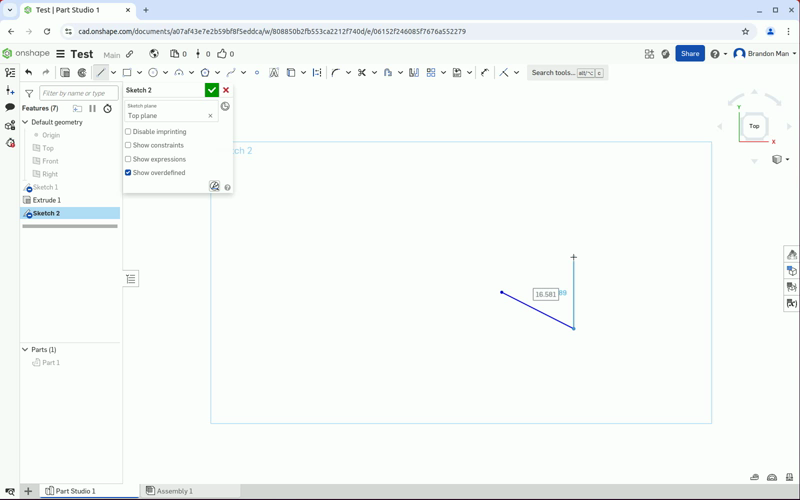
key_up(shift)
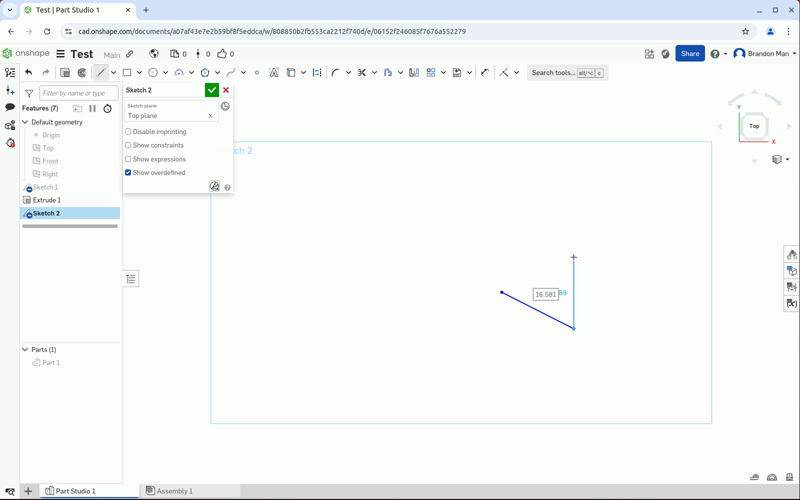
key_down(shift)
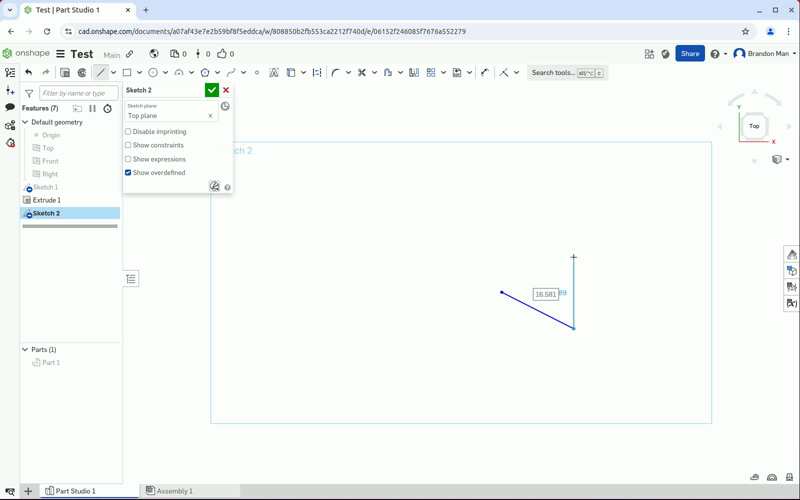
mouse_move(589, 256)
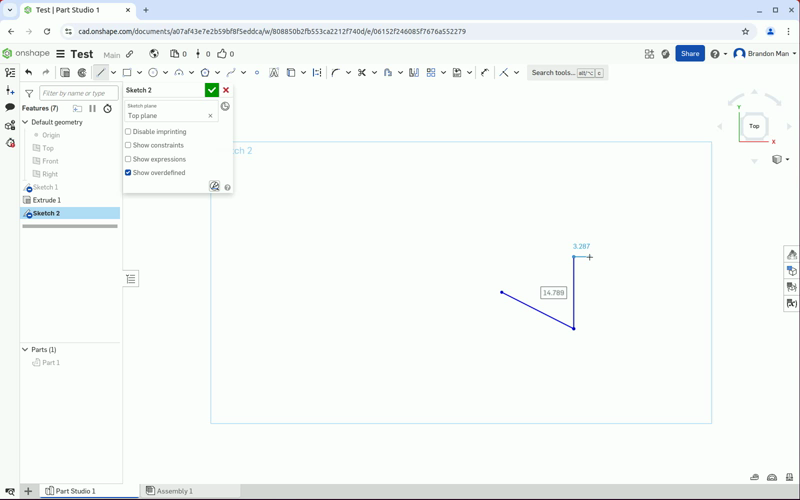
mouse_move(573, 220)
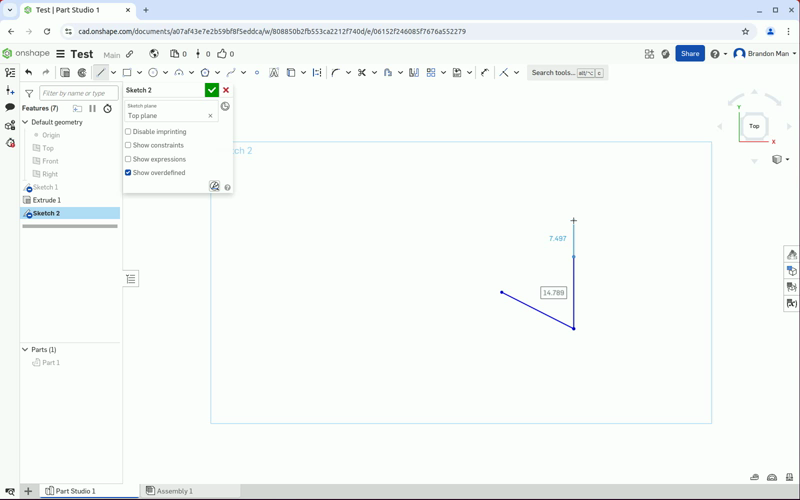
click(573, 220)
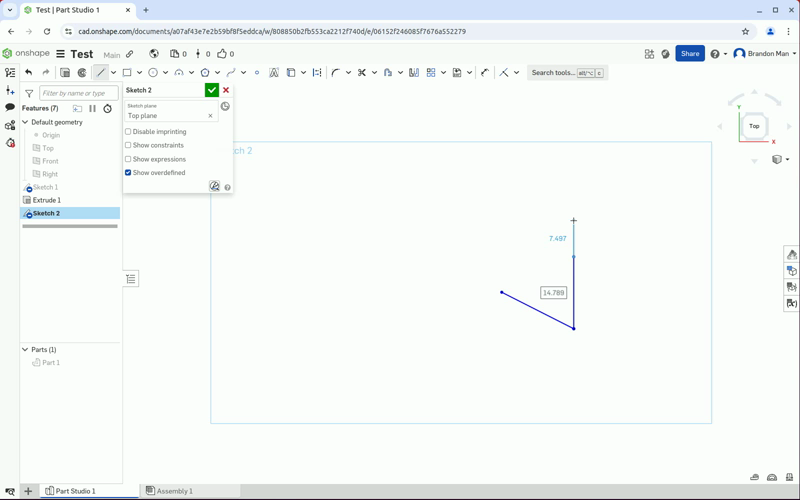
key_up(shift)
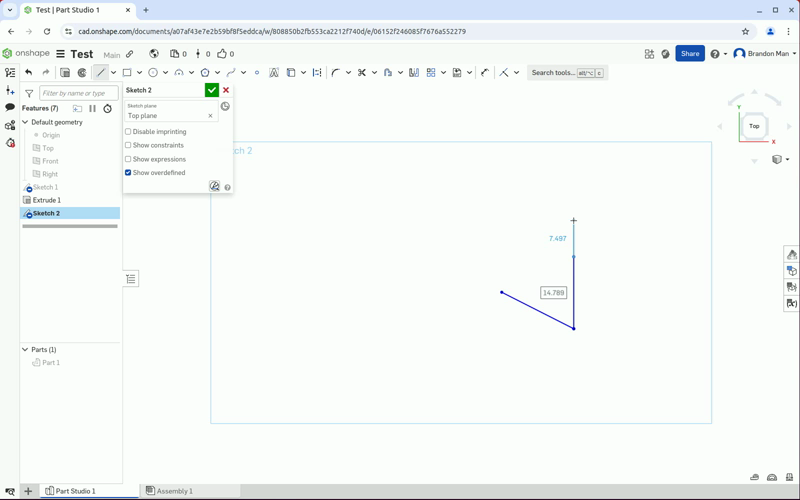
key_down(shift)
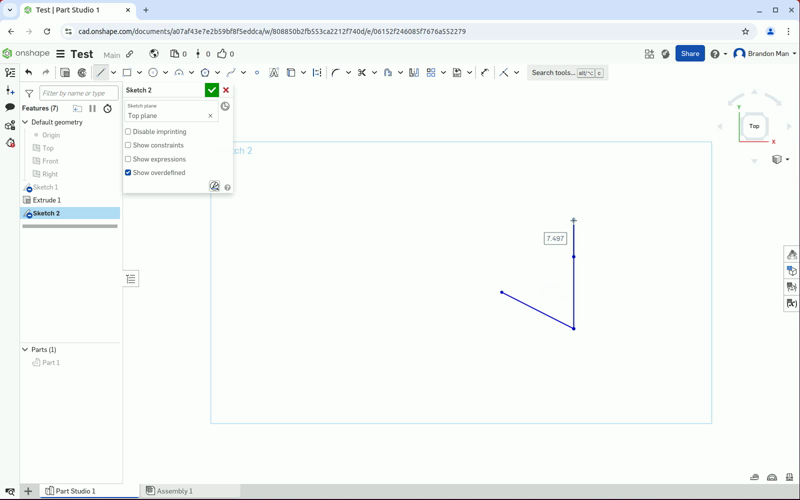
mouse_move(501, 255)
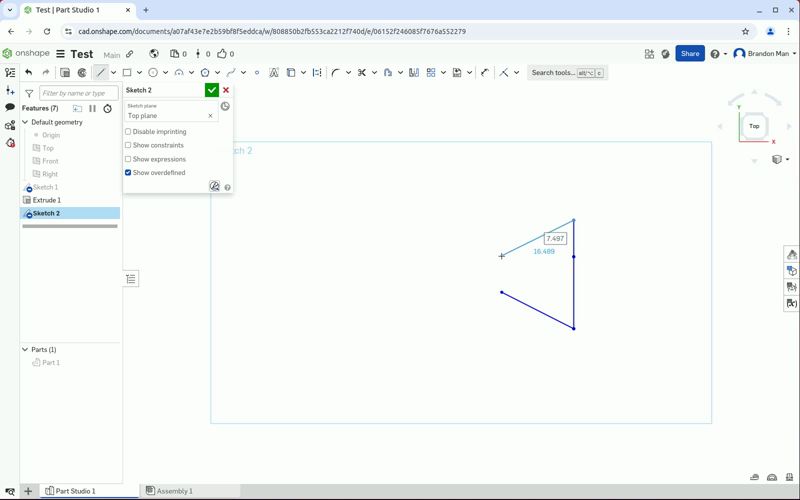
click(501, 255)
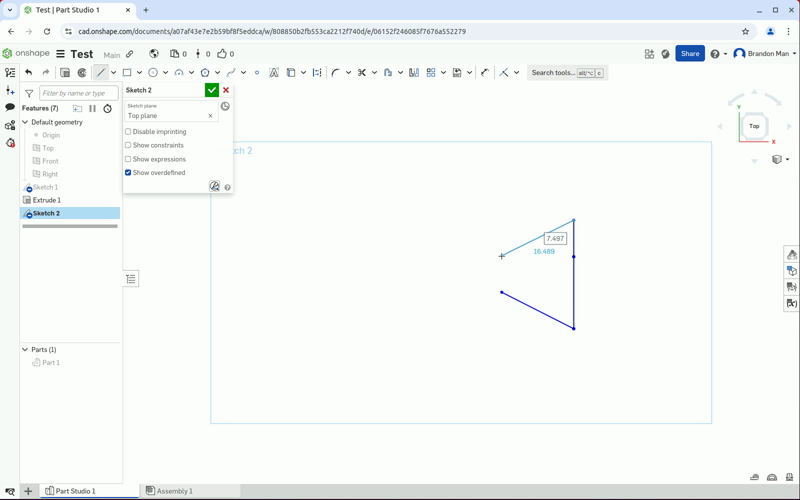
key_up(shift)
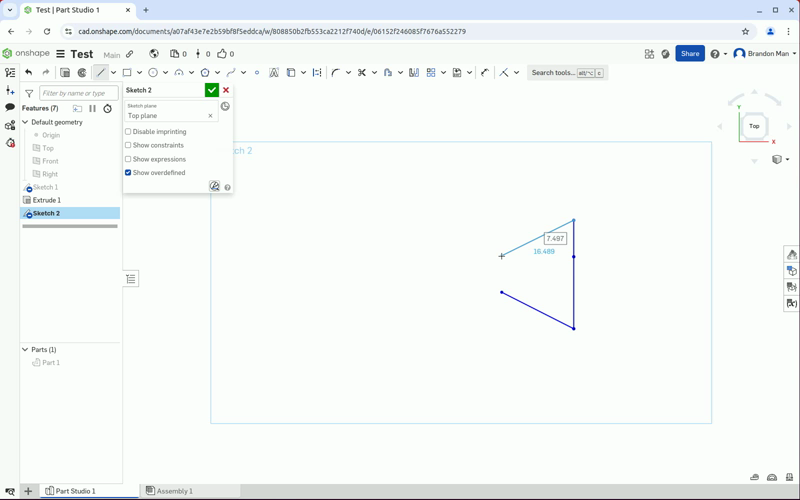
mouse_move(531, 255)
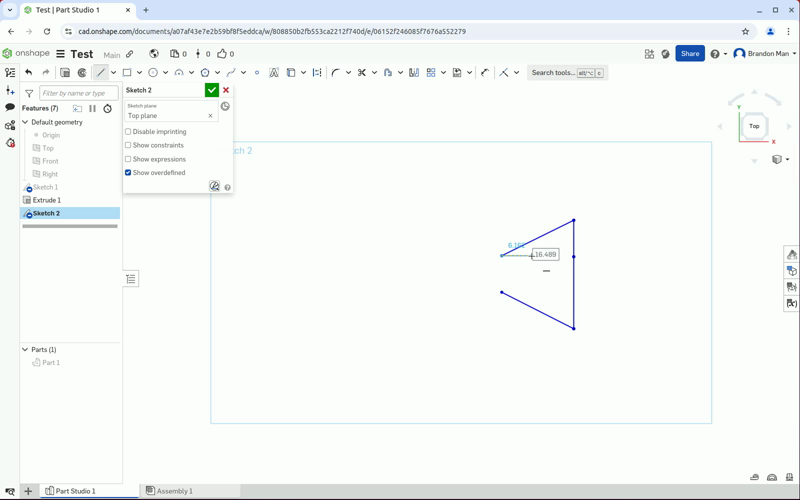
key_down(shift)
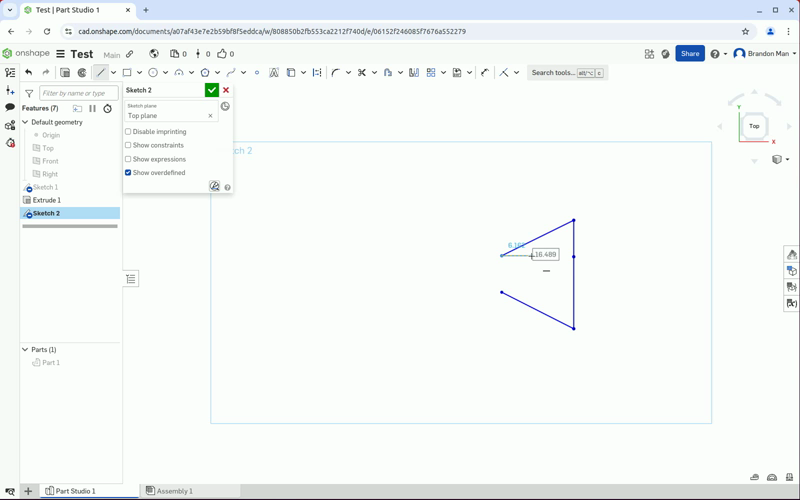
mouse_move(501, 292)
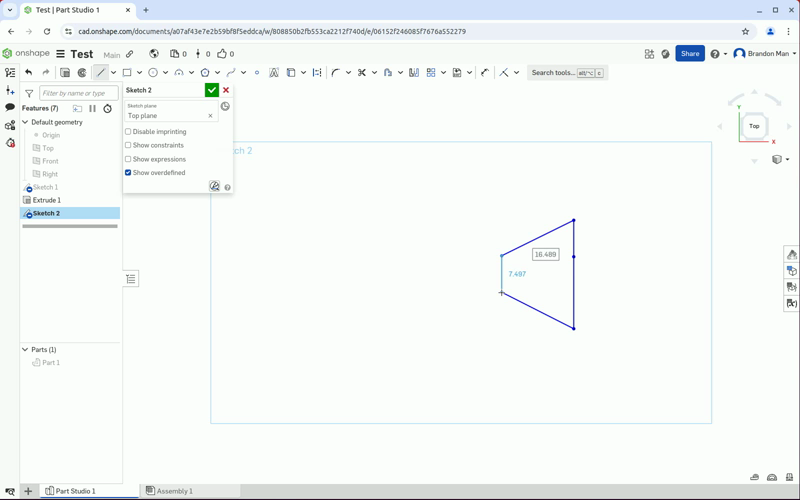
key_up(shift)
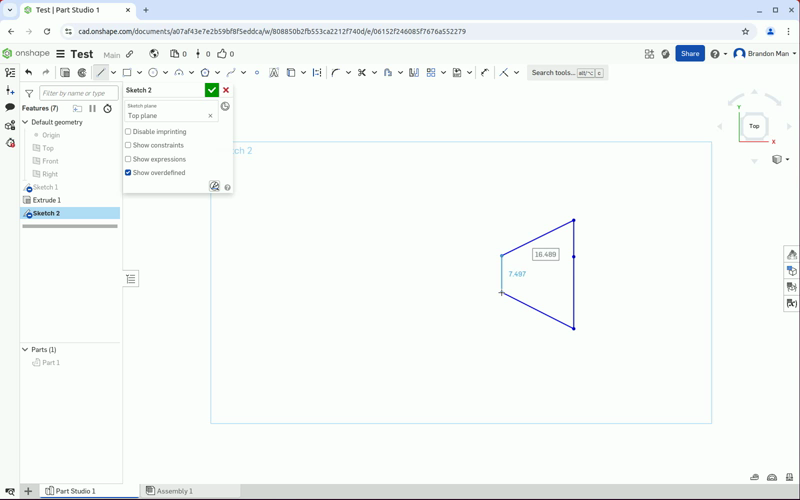
click(501, 292)
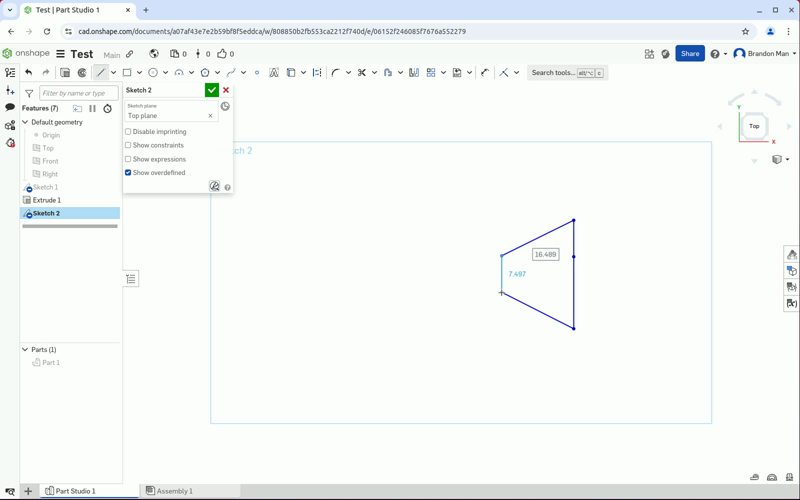
key(esc)
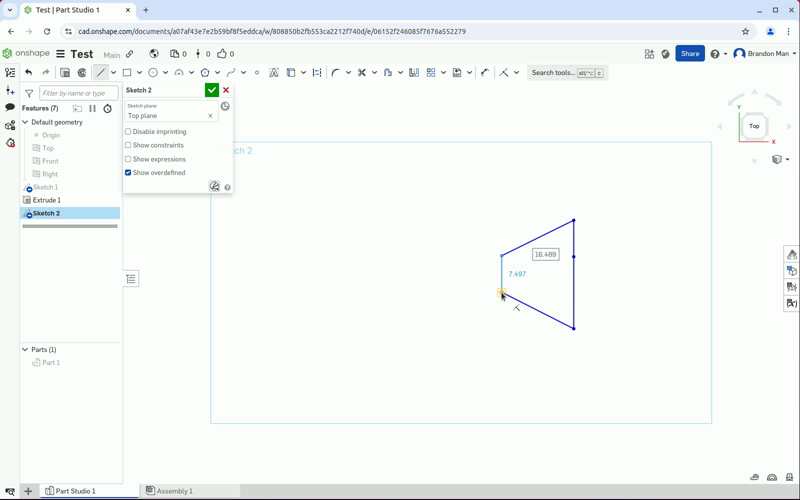
mouse_move(566, 297)
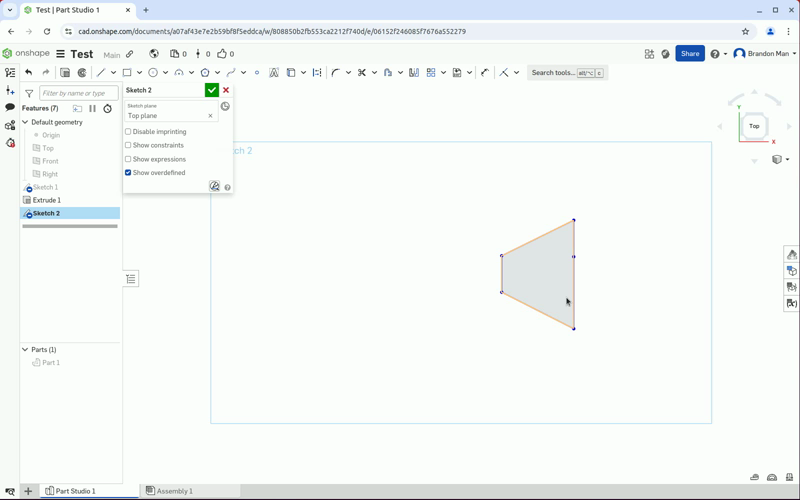
click(566, 297)
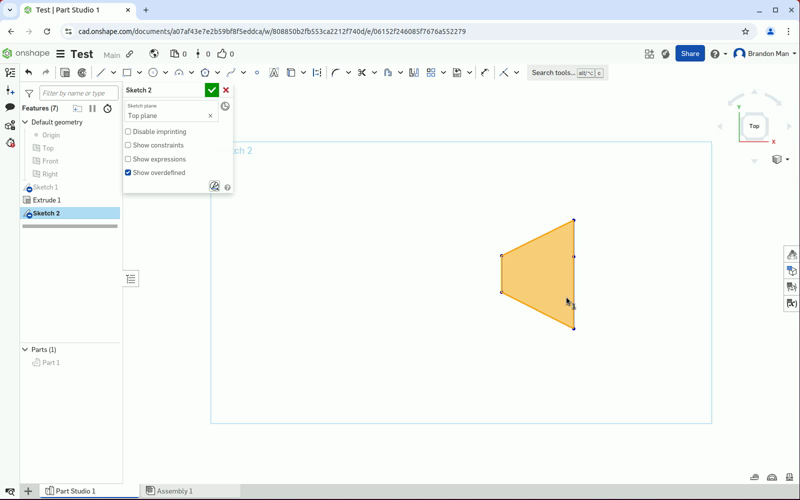
mouse_move(73, 352)
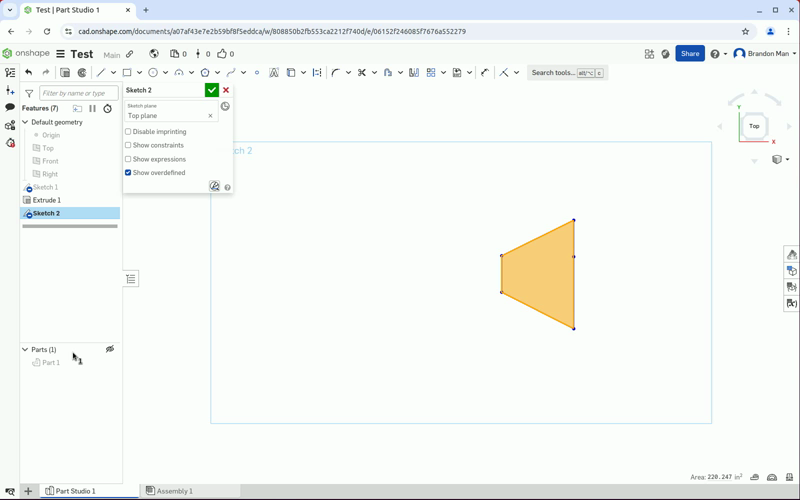
key(shift+y)
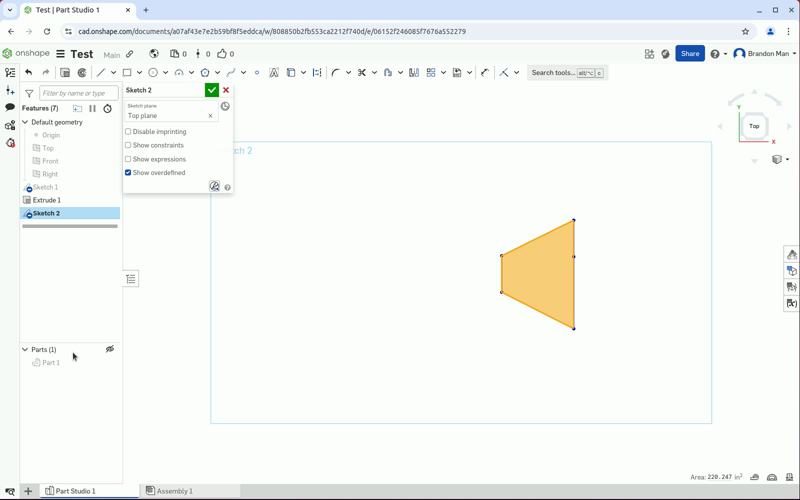
key(shift+e)
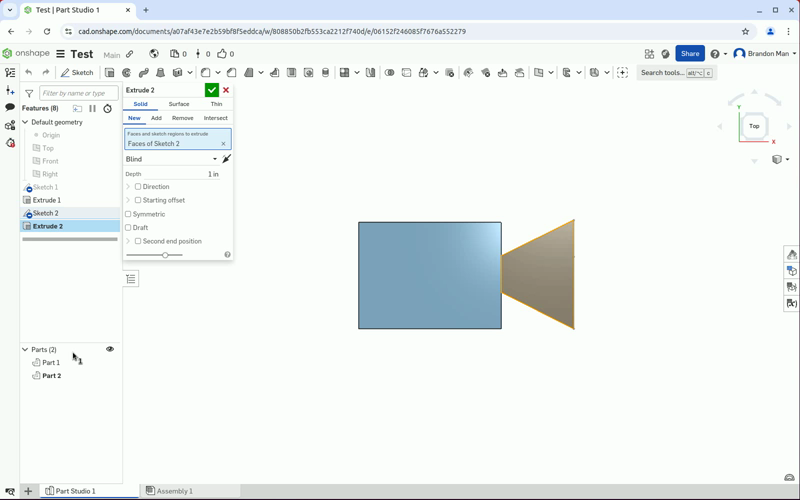
mouse_move(143, 106)
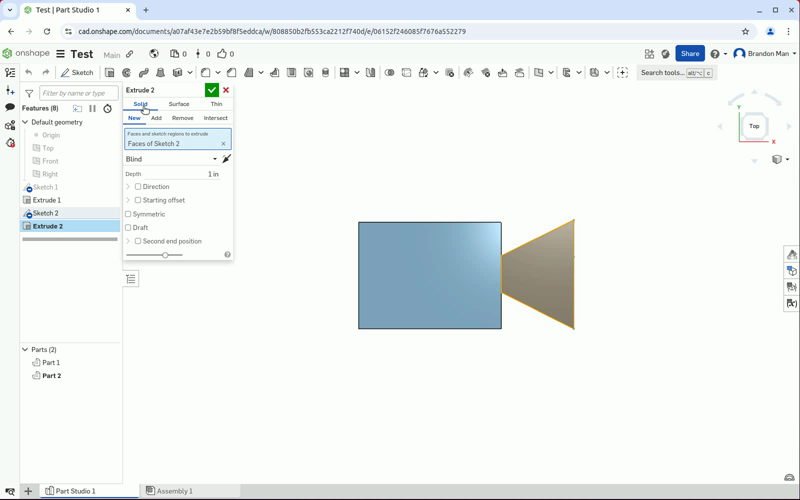
click(143, 106)
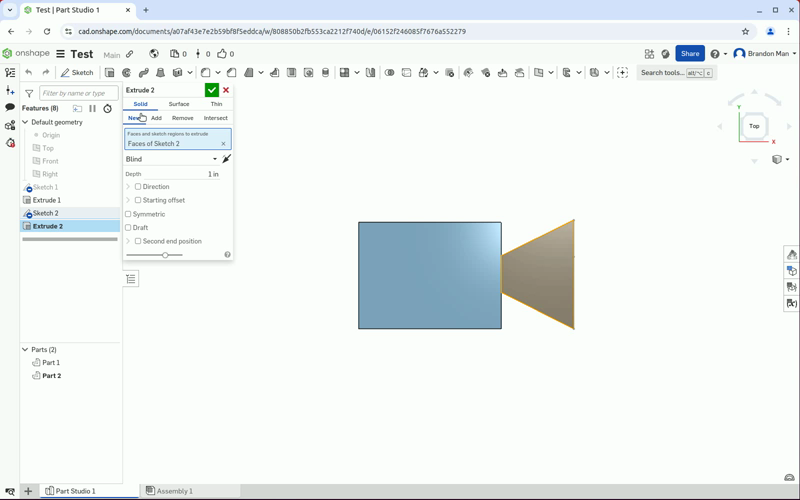
mouse_move(137, 120)
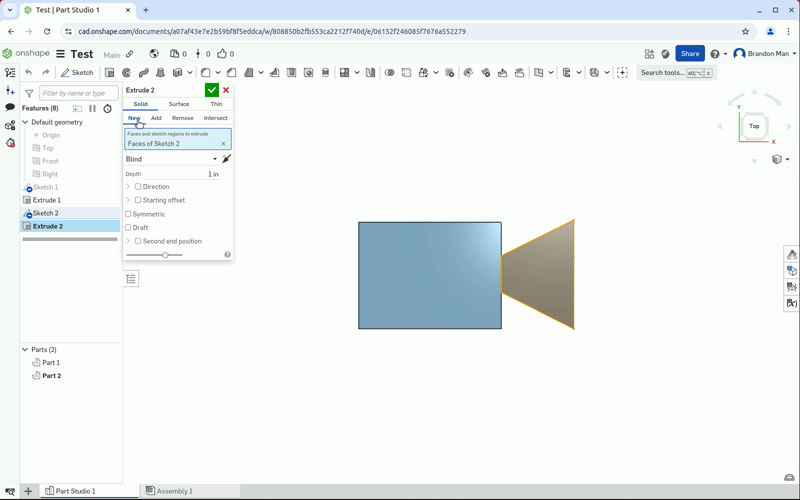
click(137, 120)
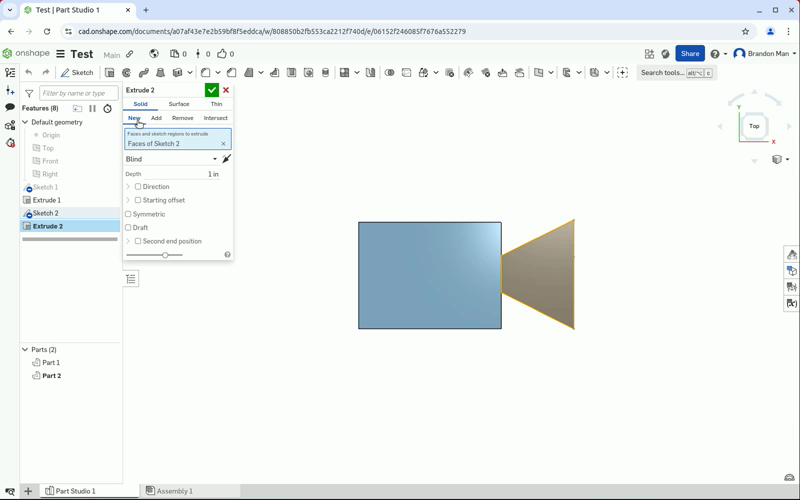
key(tab, 4)
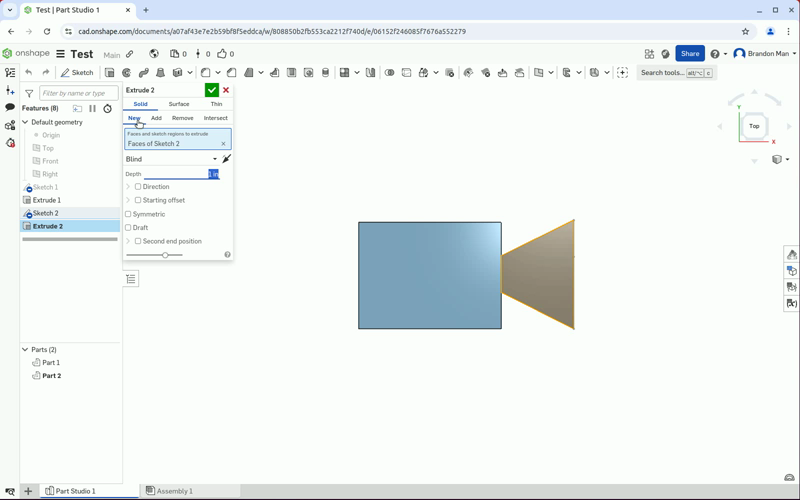
text(7.221)
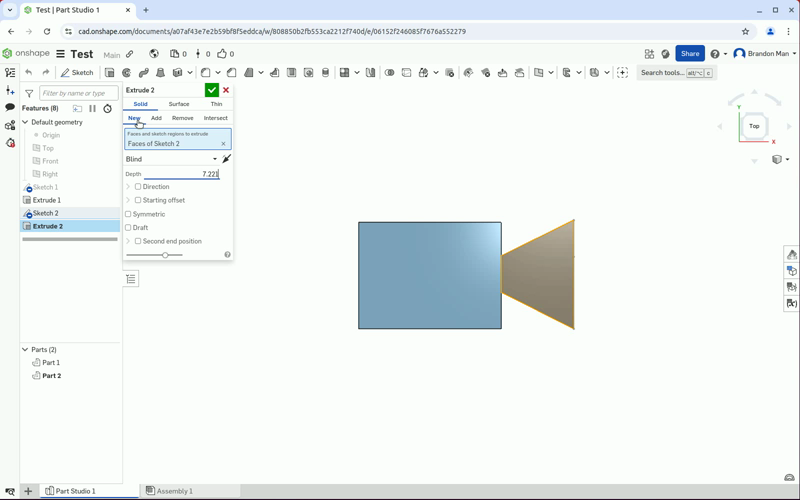
key(enter)
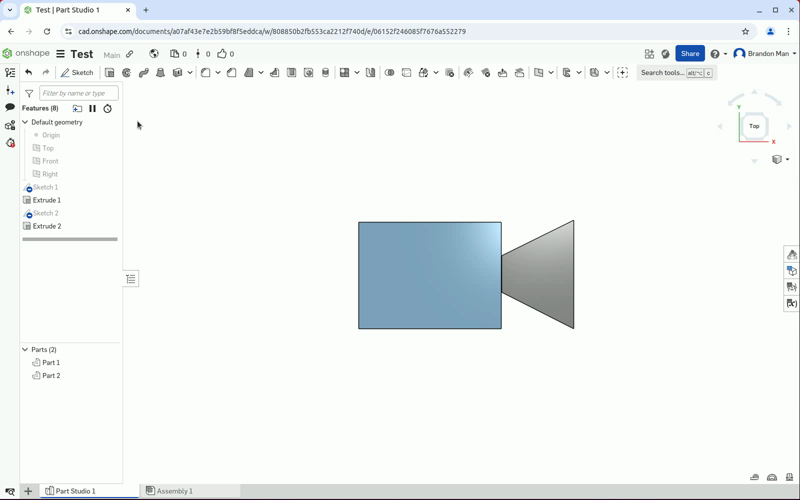
key(shift+h)
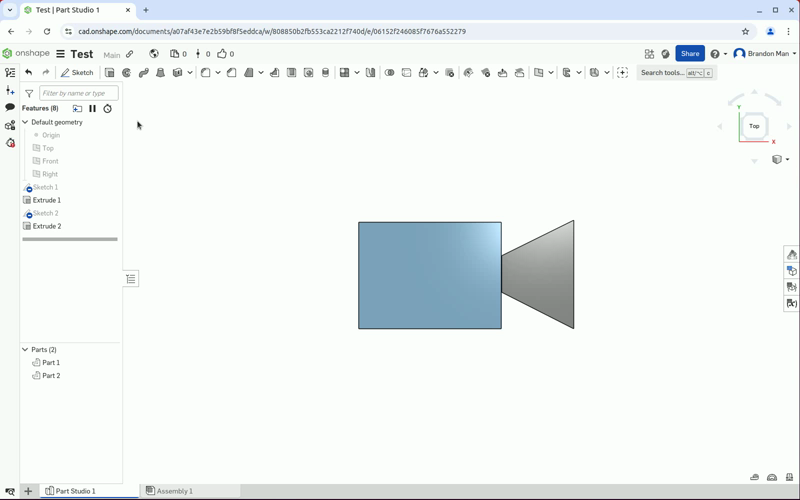
key(shift+h)
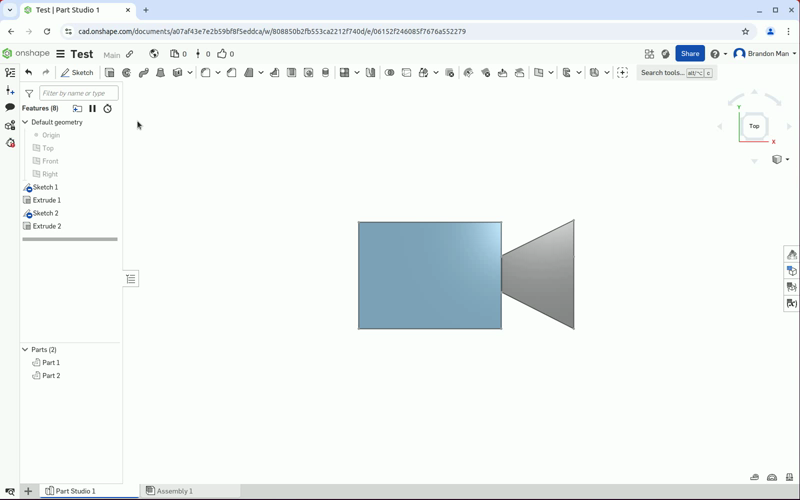
key(shift+7)
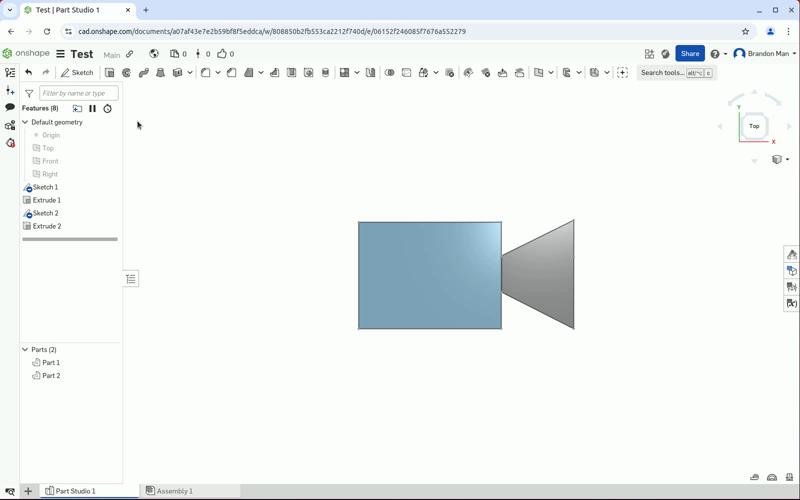
key(up, 3)
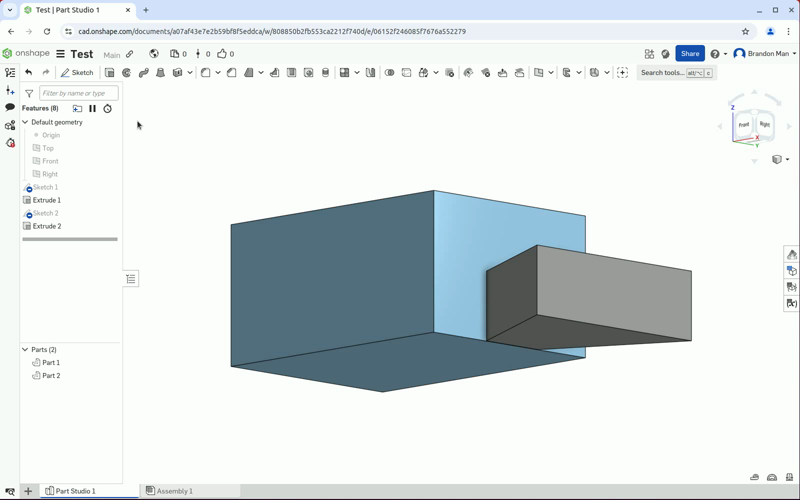
key(left, 3)
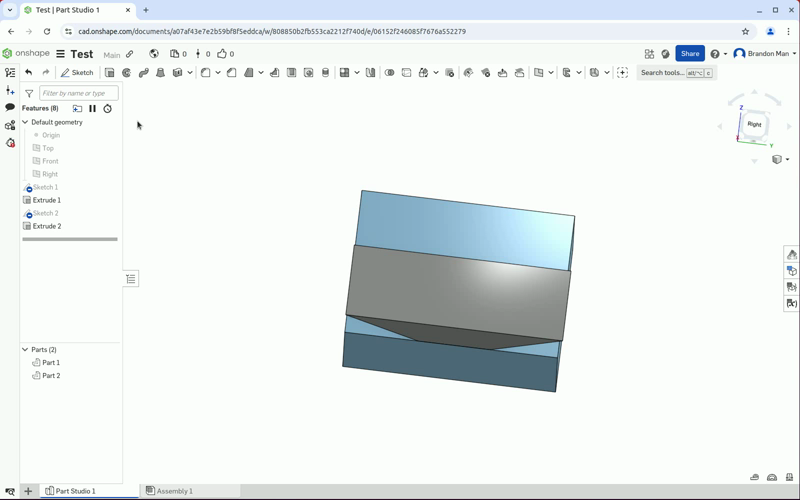
key(right, 3)
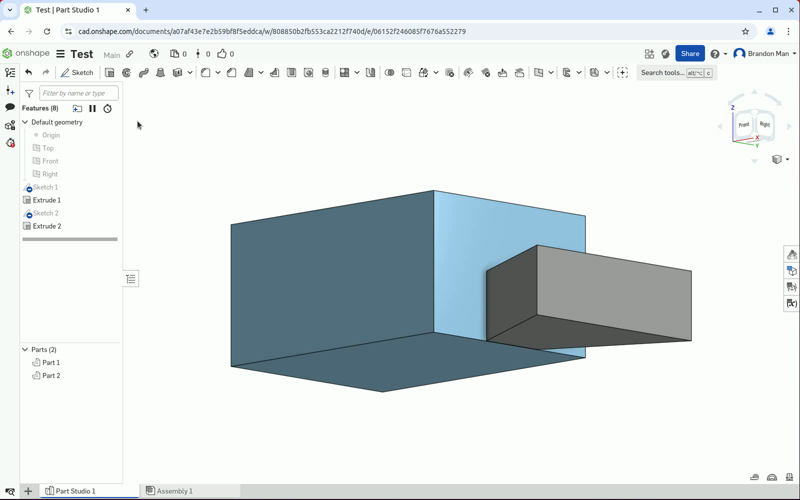
key(down, 3)
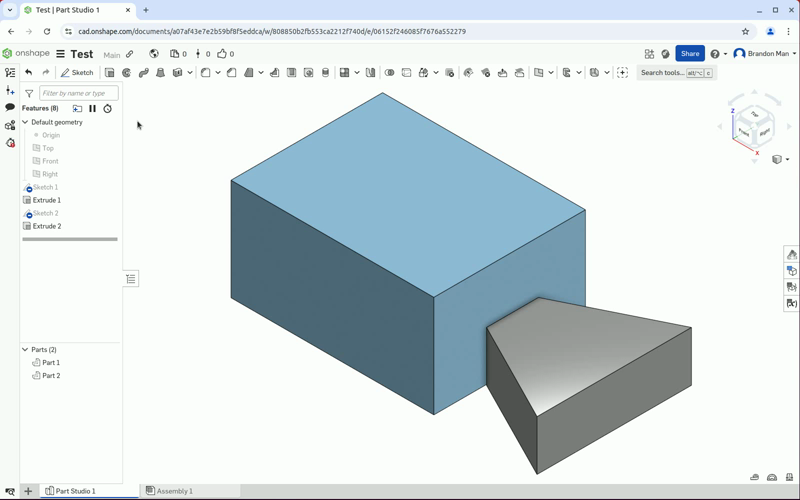
mouse_move(73, 189)
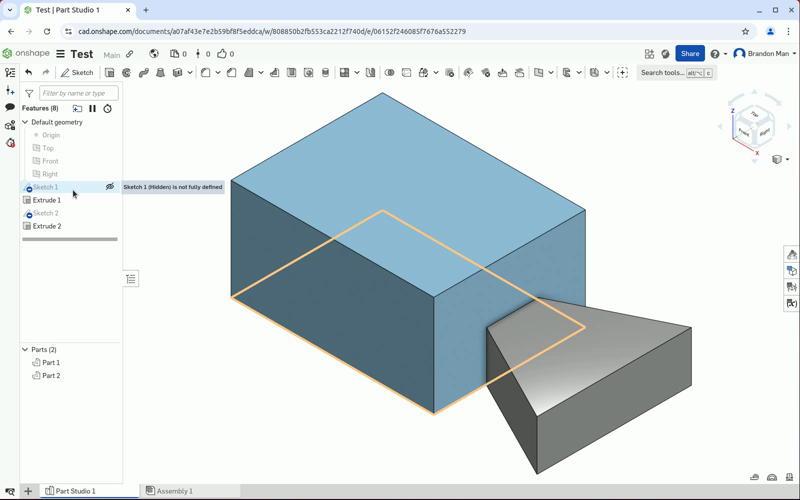
click(73, 189)